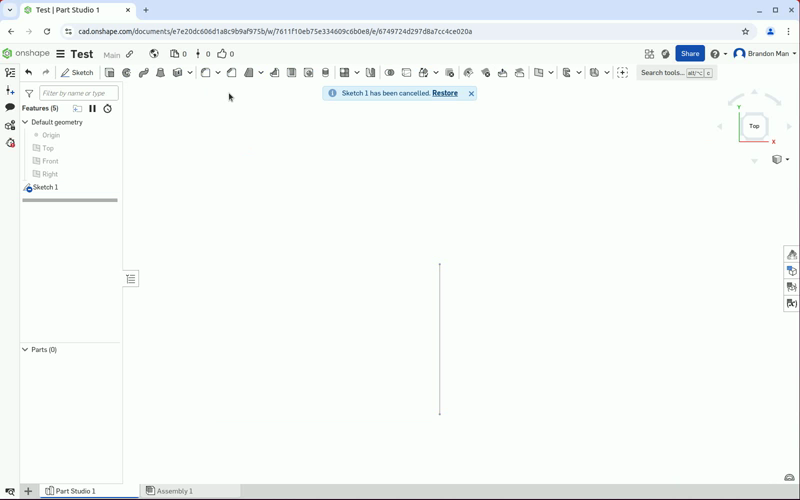
key(shift+h)
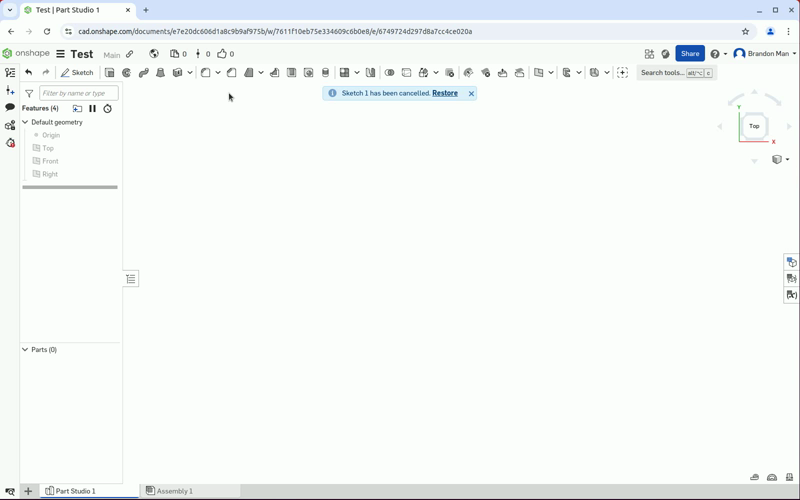
mouse_move(73, 352)
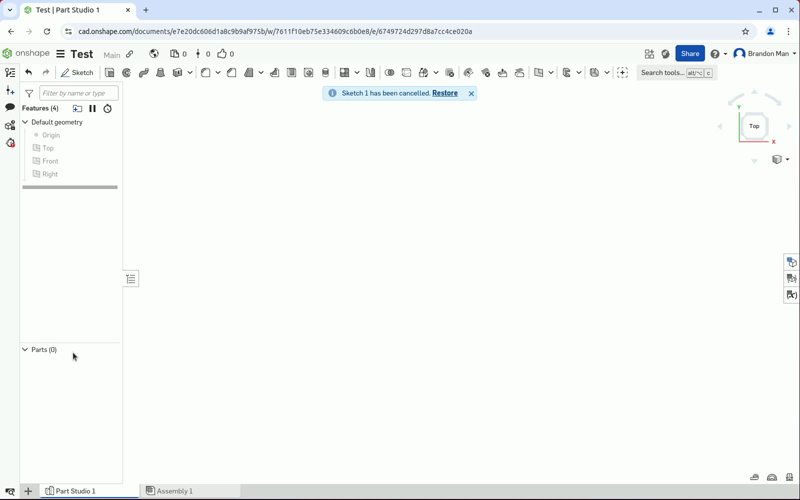
key(y)
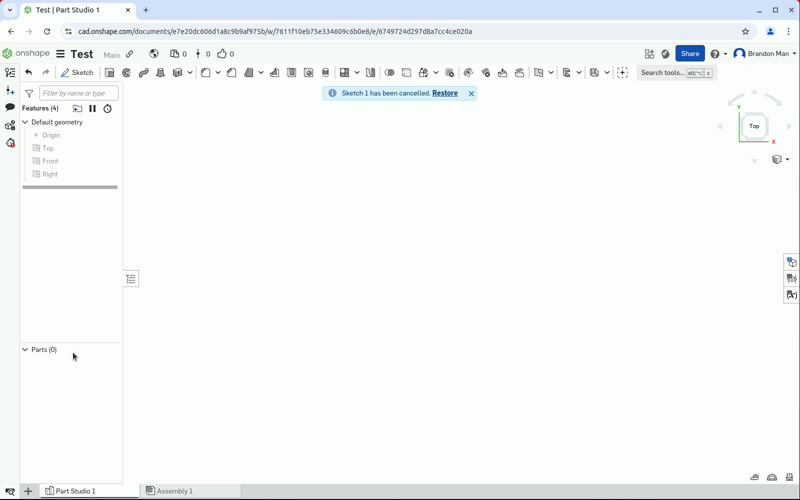
key(shift+p)
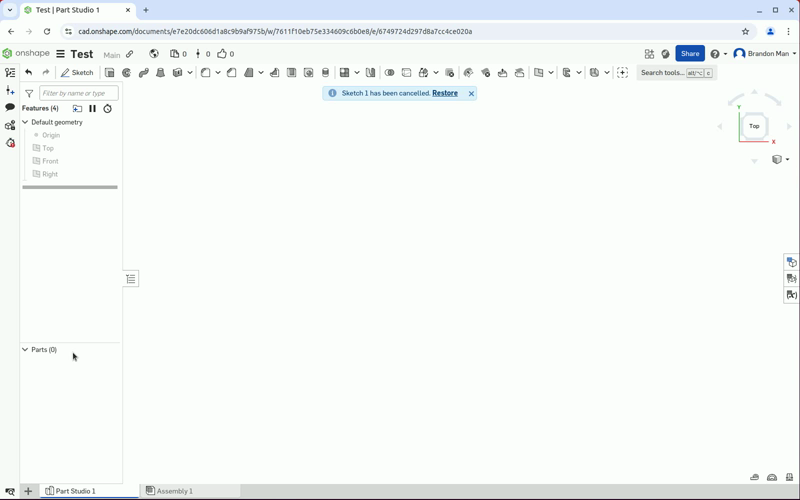
key(space)
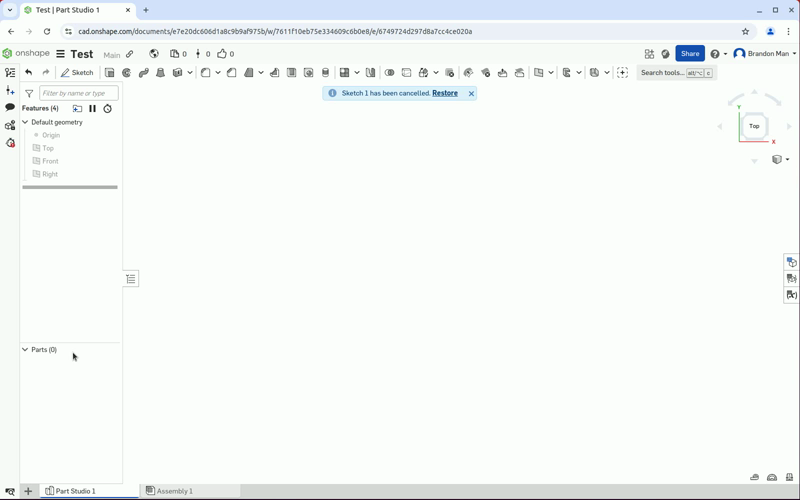
key_down(shift)
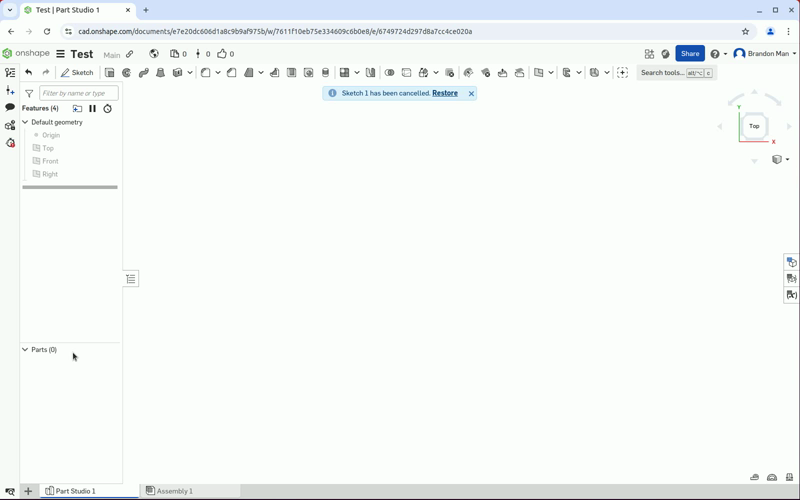
key(up)
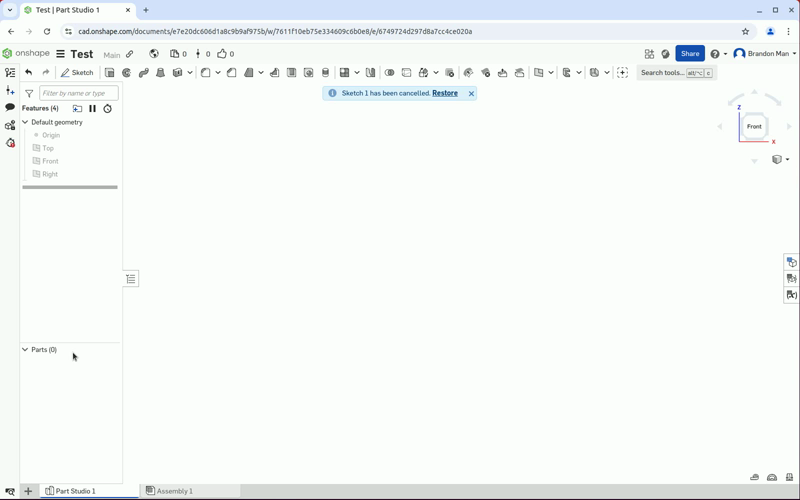
key_up(shift)
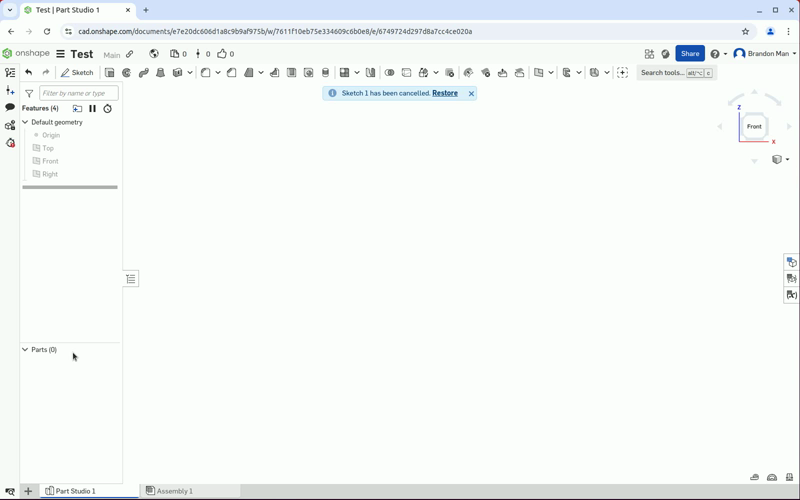
mouse_move(73, 352)
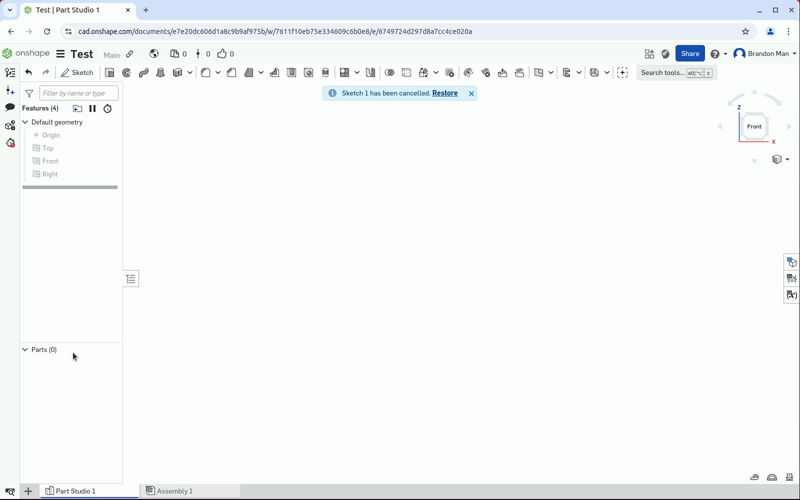
key(shift+y)
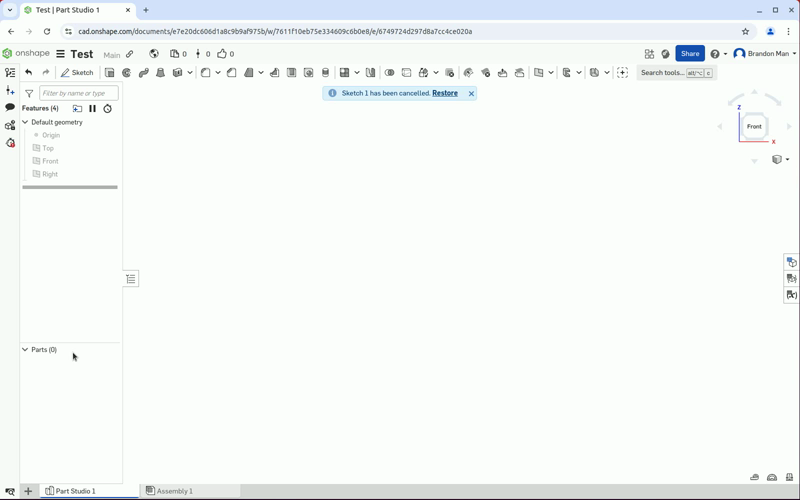
key(shift+s)
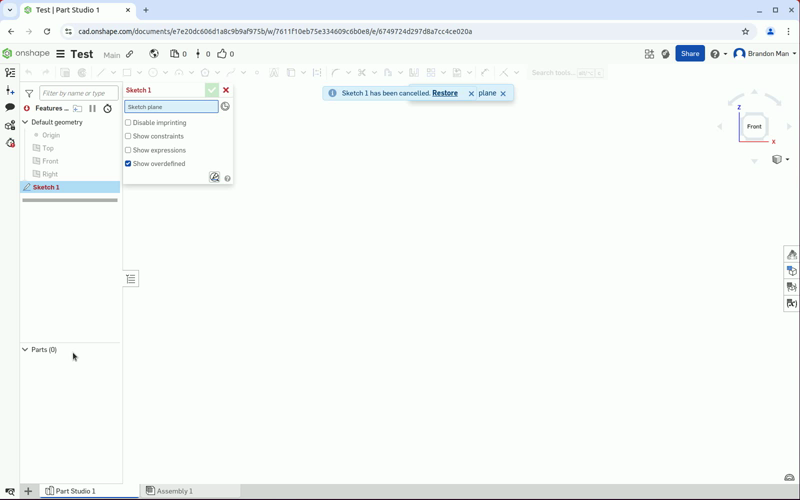
mouse_move(73, 163)
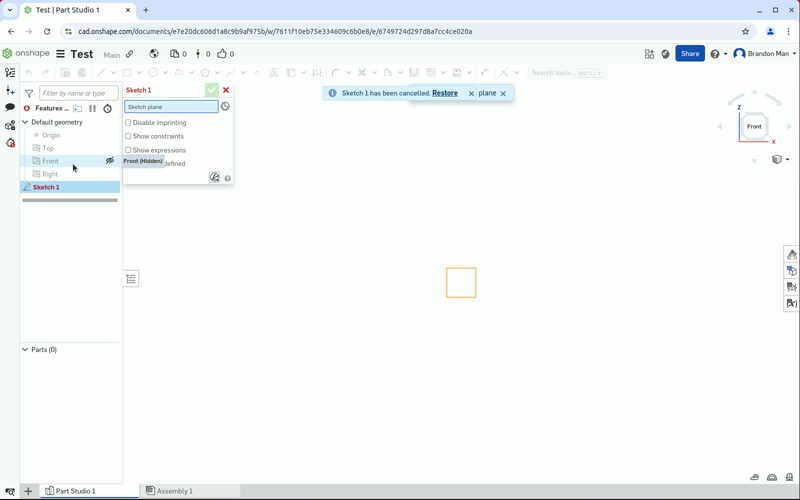
click(73, 163)
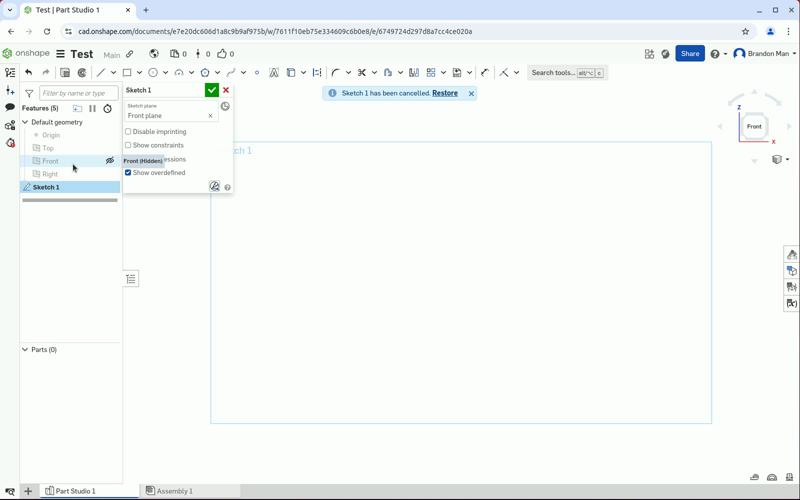
mouse_move(73, 352)
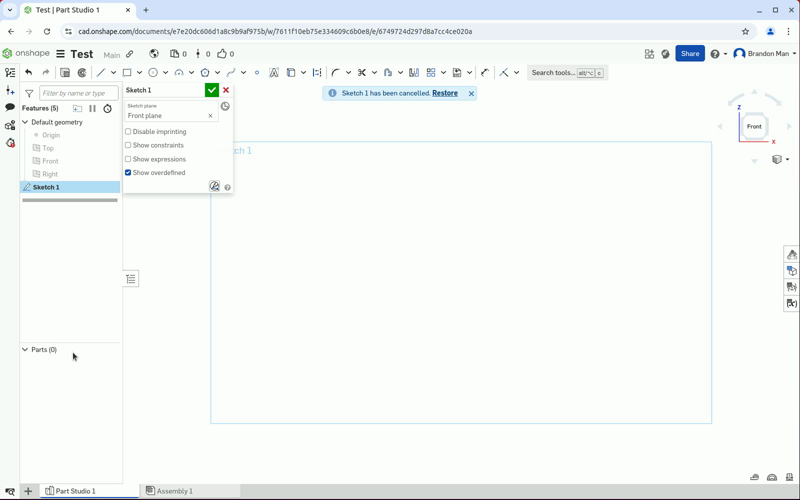
key(y)
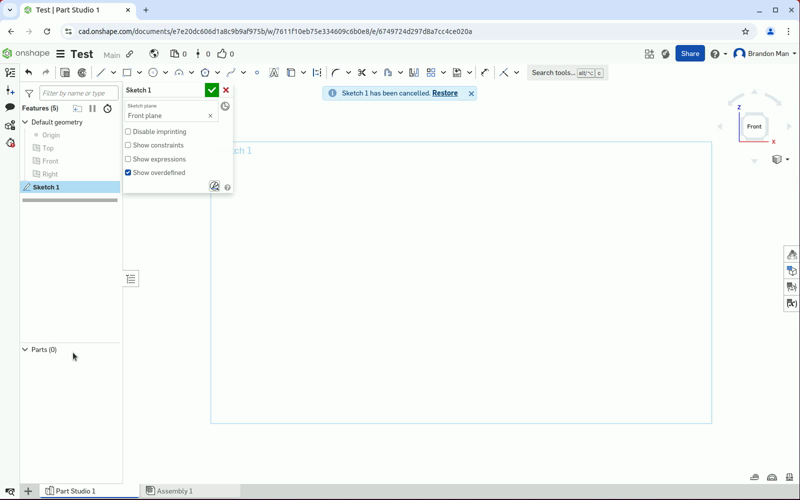
key(l)
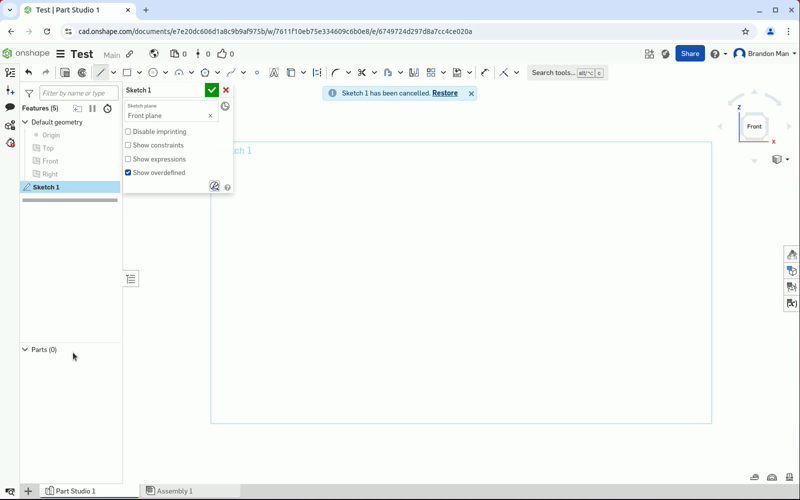
key_down(shift)
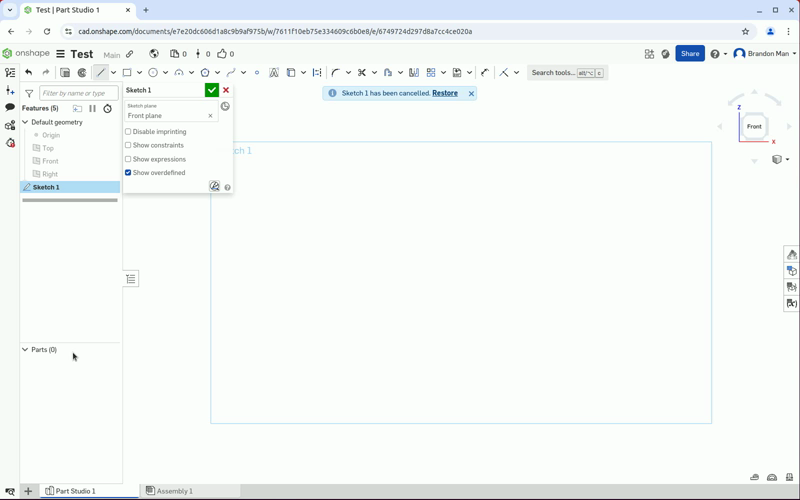
mouse_move(401, 329)
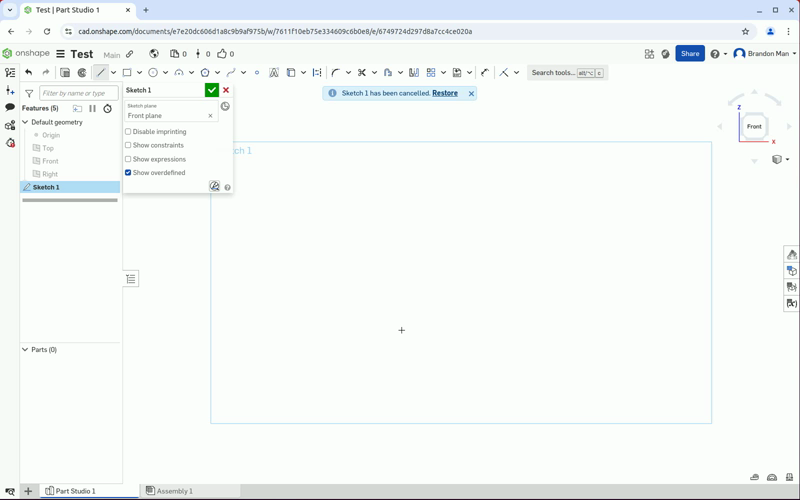
click(401, 329)
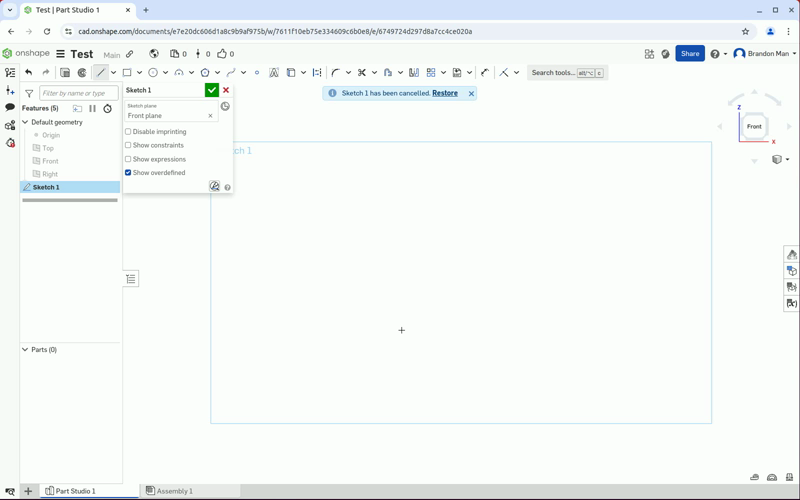
key_up(shift)
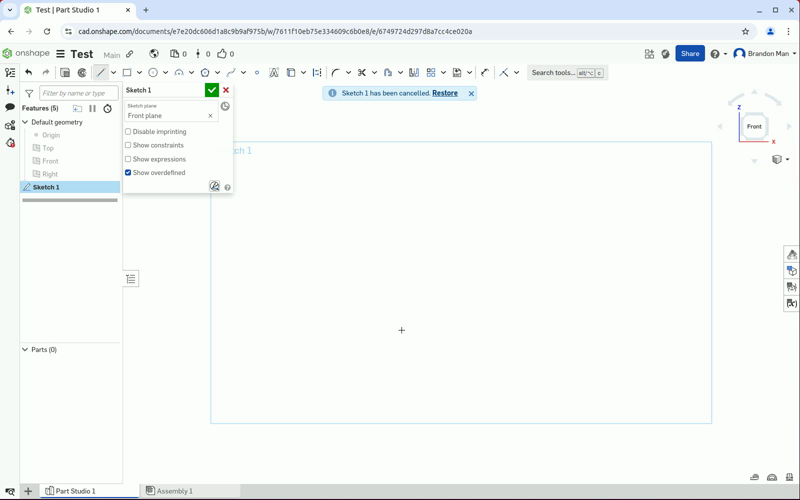
key_down(shift)
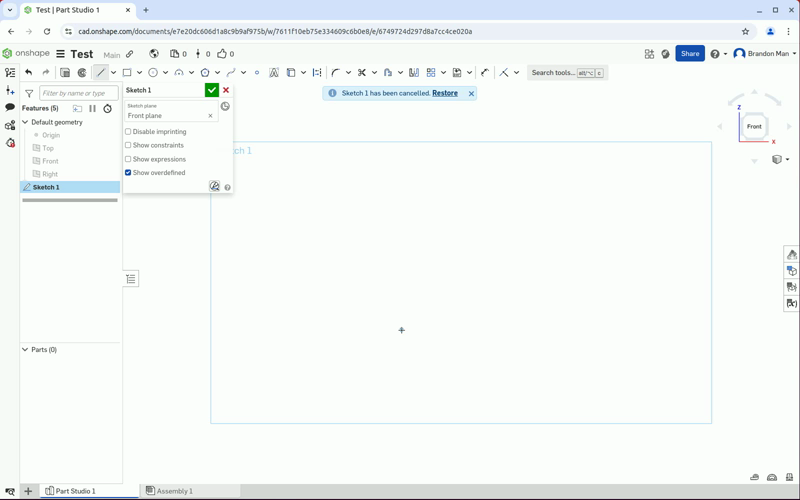
mouse_move(491, 329)
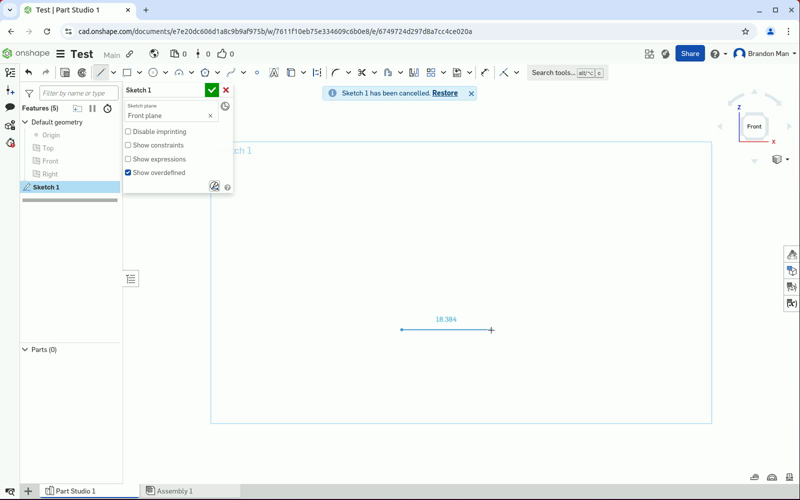
click(491, 329)
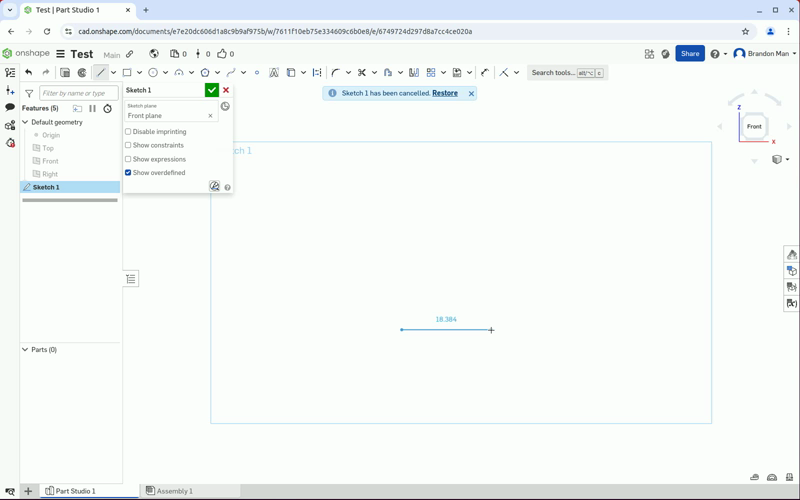
key_up(shift)
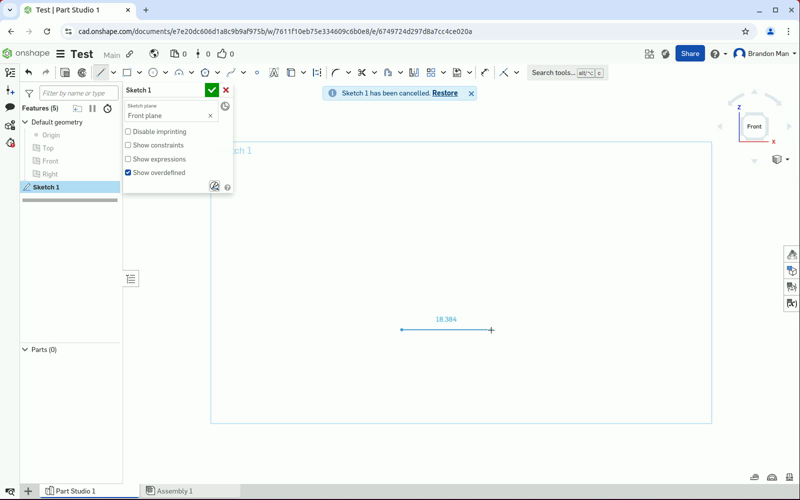
key_down(shift)
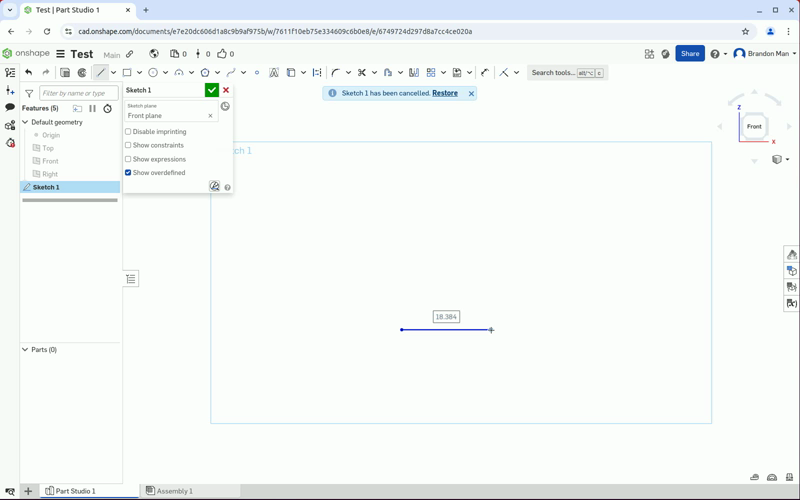
mouse_move(491, 240)
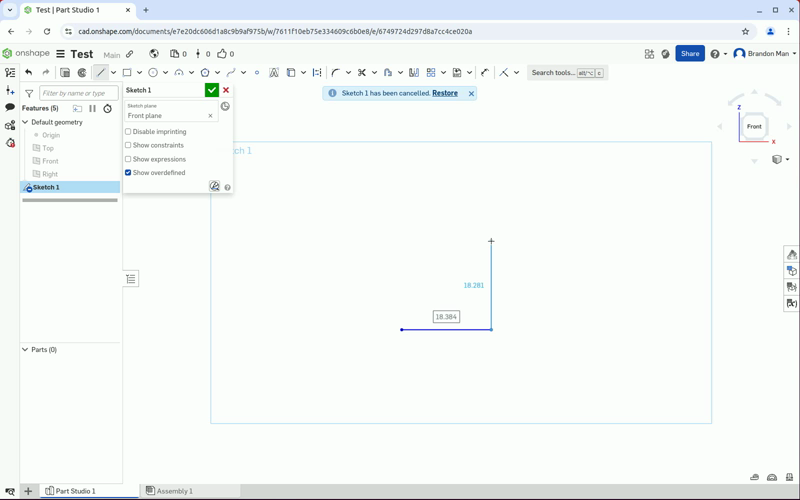
click(491, 240)
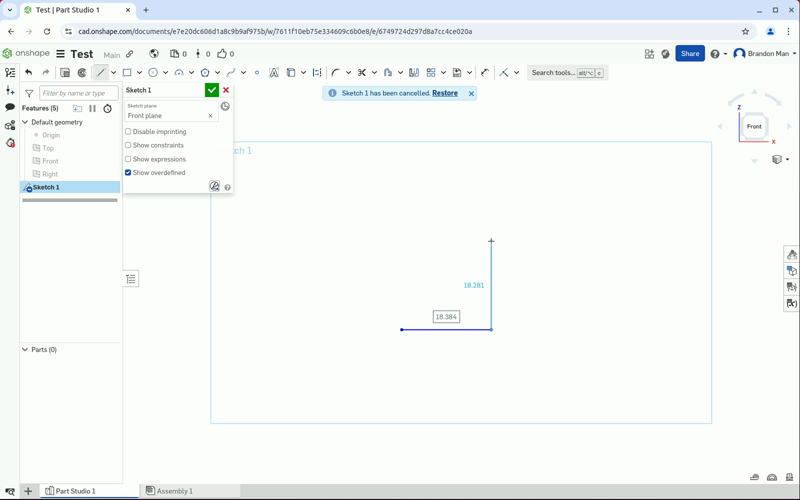
key_up(shift)
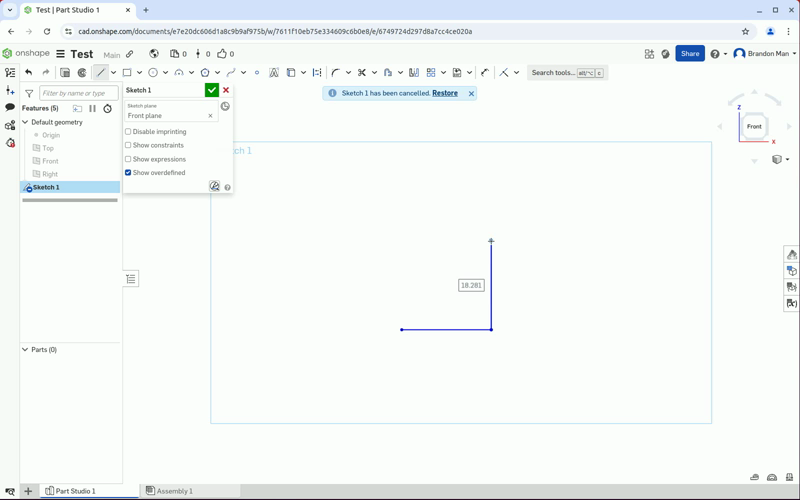
key_down(shift)
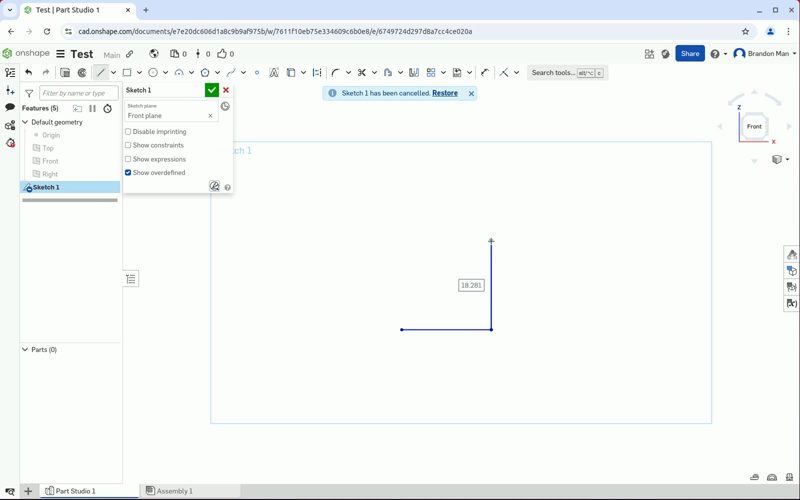
mouse_move(521, 240)
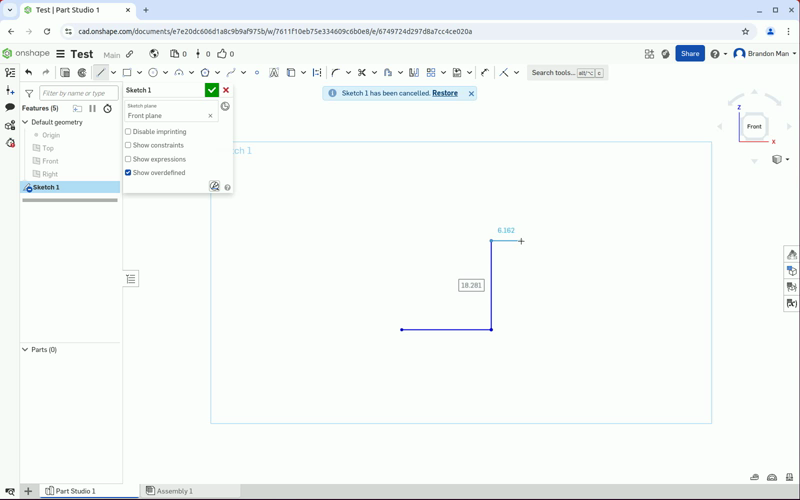
mouse_move(447, 240)
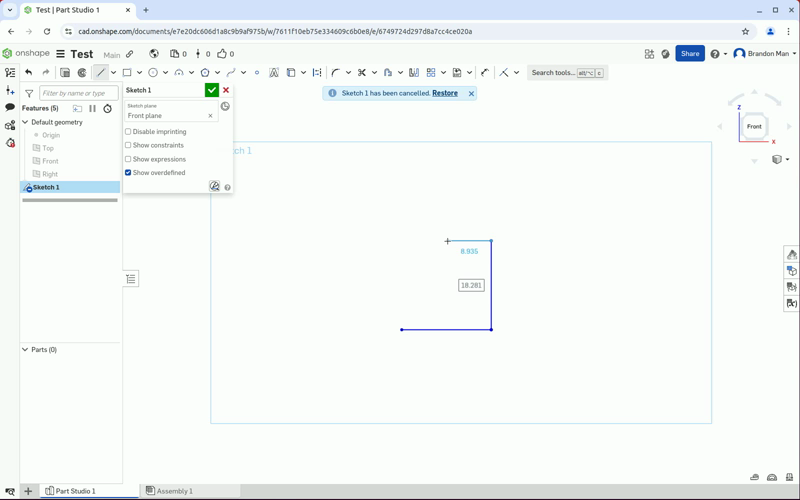
click(447, 240)
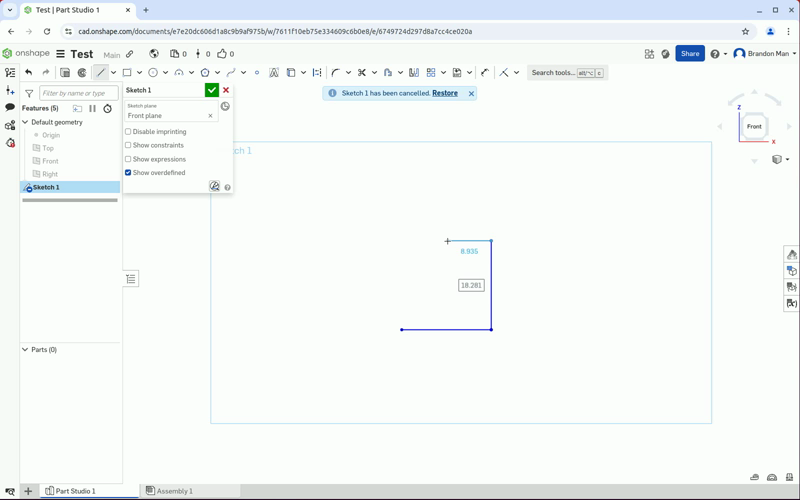
key_up(shift)
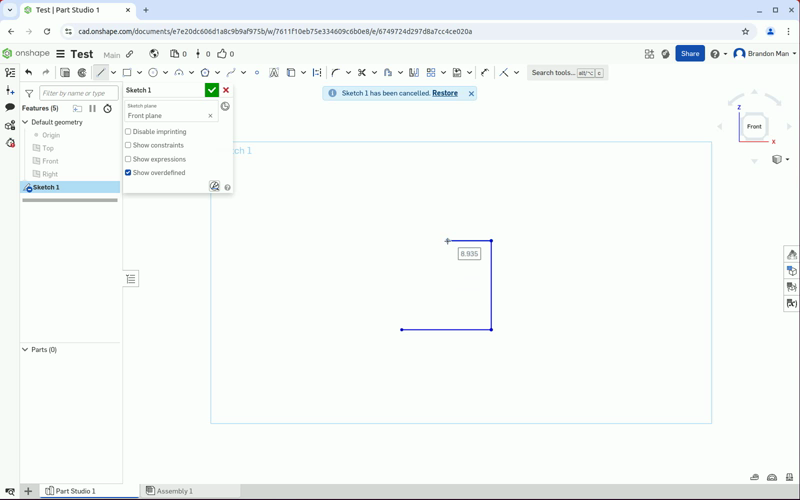
key_down(shift)
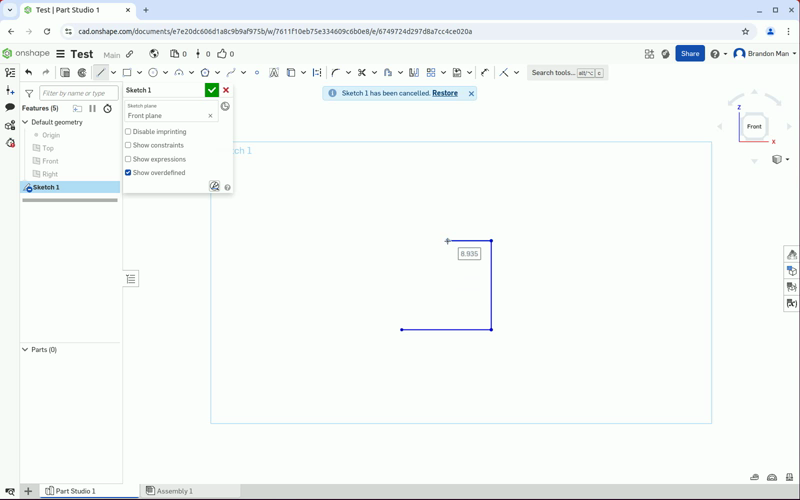
mouse_move(477, 240)
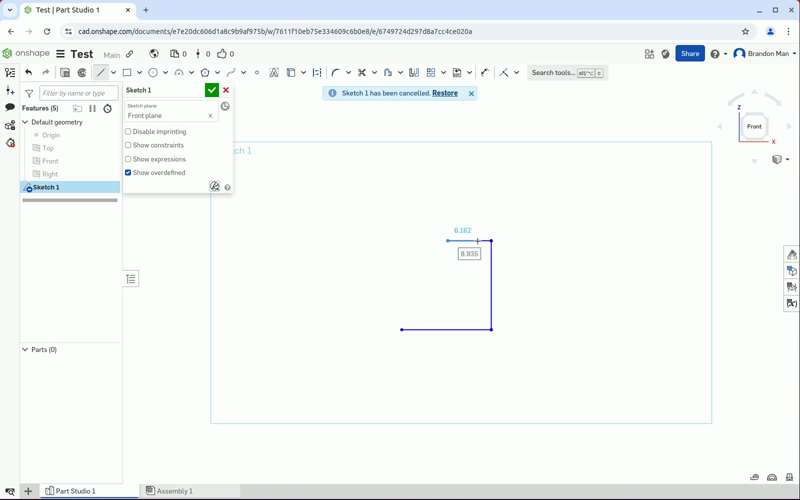
mouse_move(447, 195)
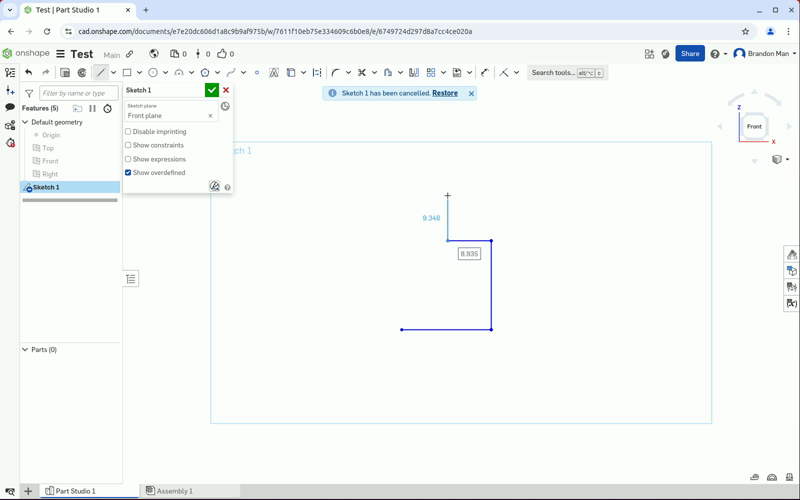
click(447, 195)
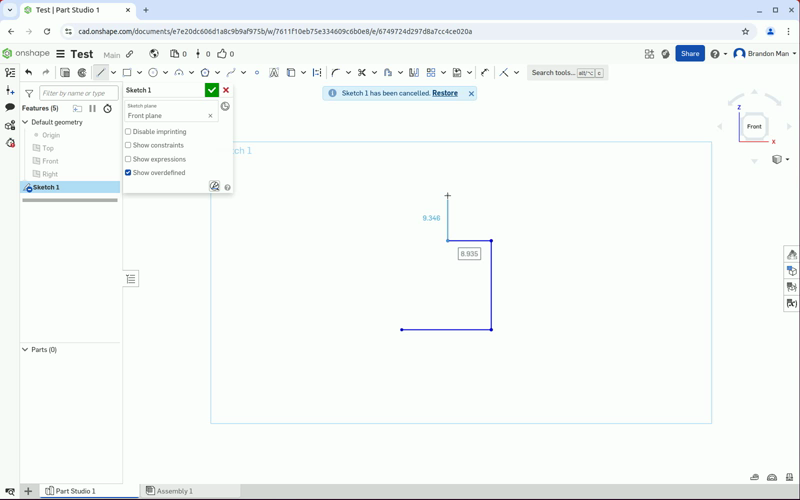
key_up(shift)
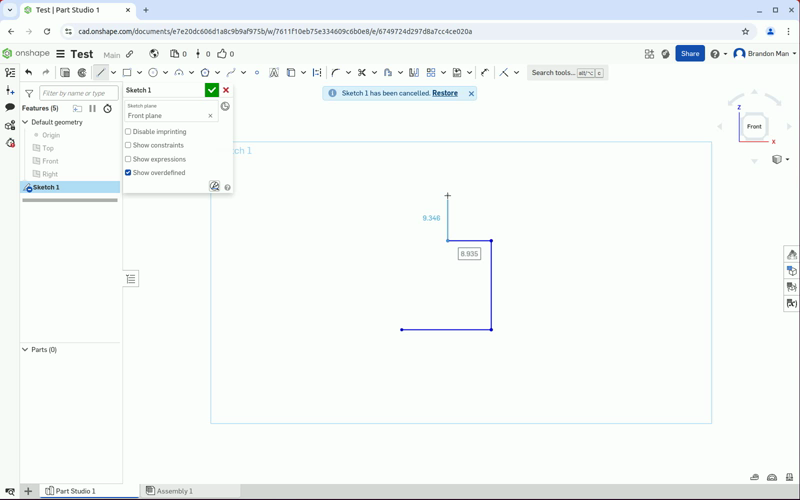
key_down(shift)
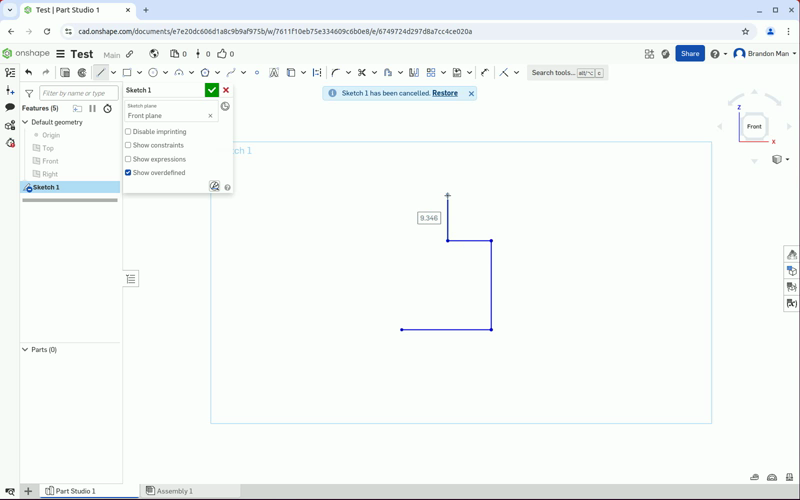
mouse_move(477, 195)
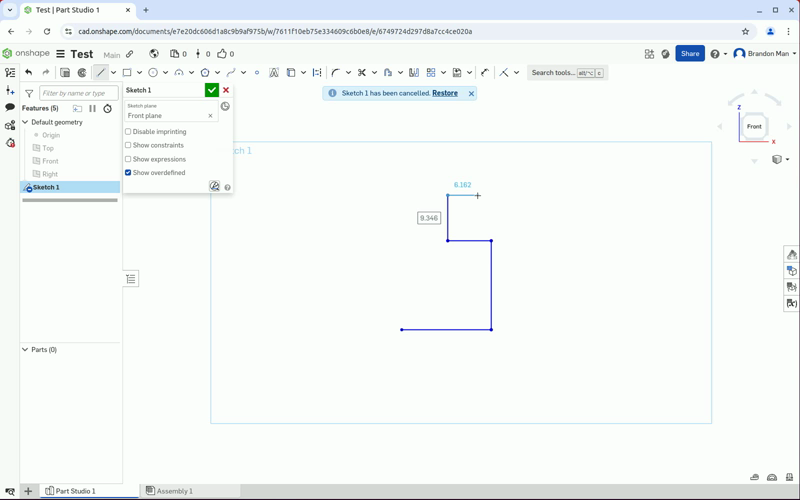
mouse_move(401, 195)
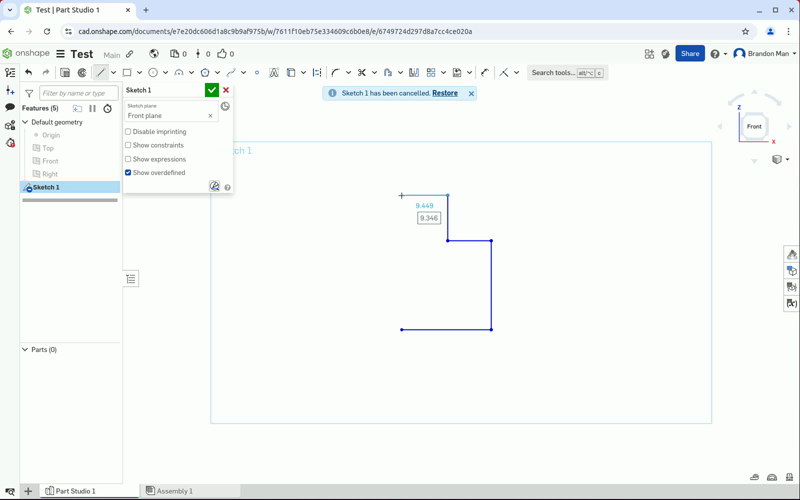
click(401, 195)
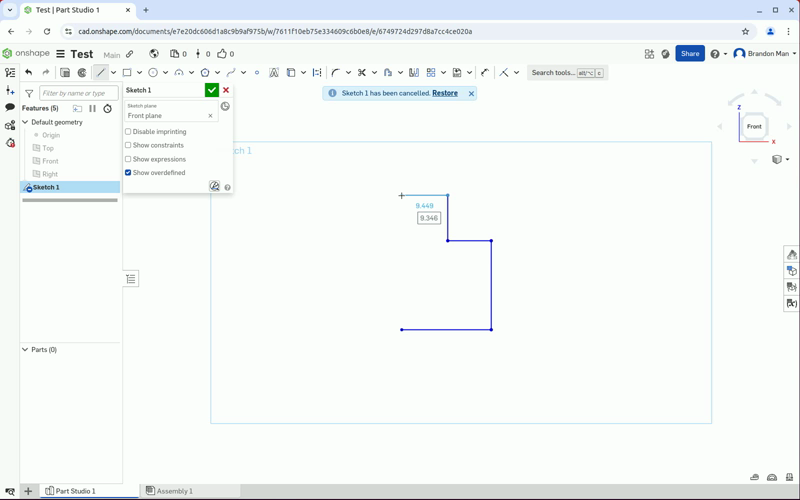
key_up(shift)
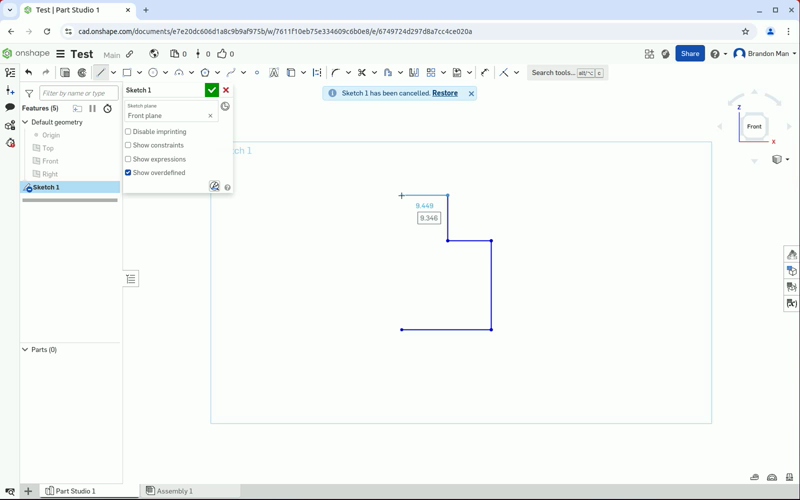
key_down(shift)
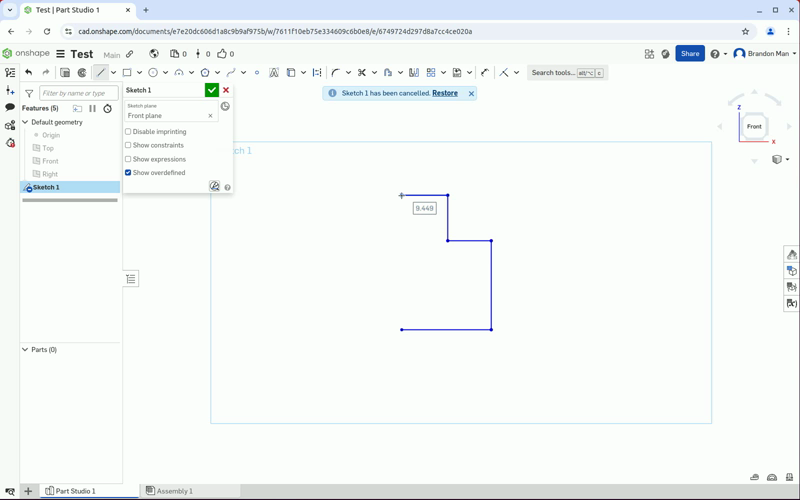
mouse_move(401, 329)
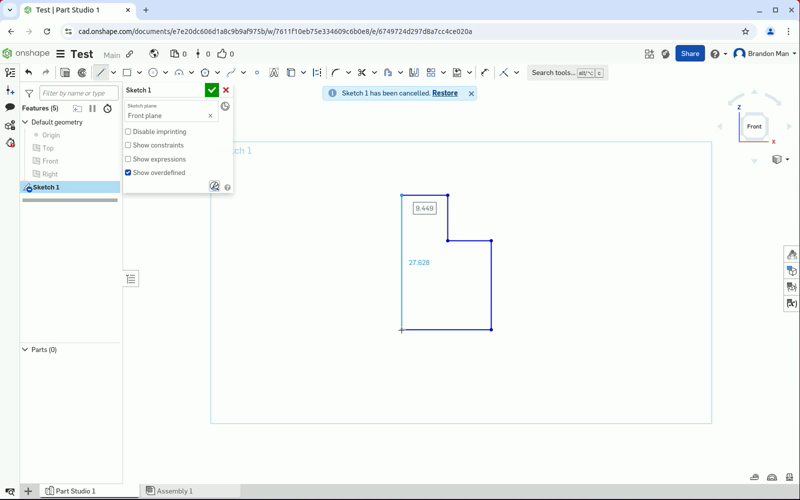
key_up(shift)
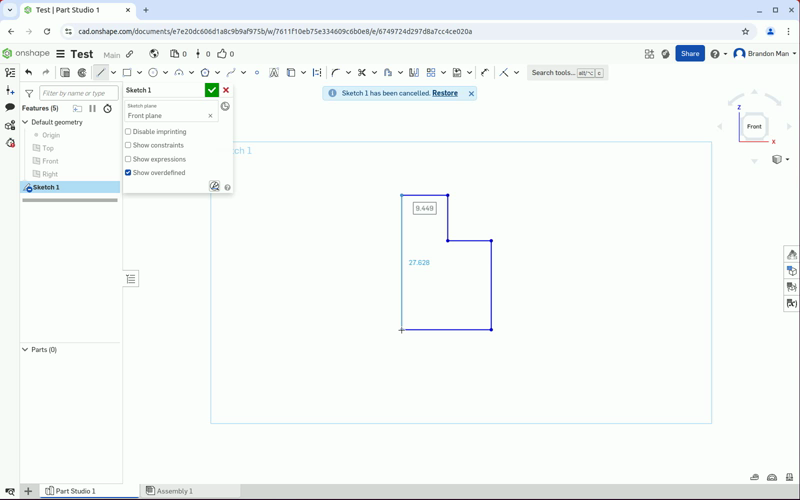
click(401, 329)
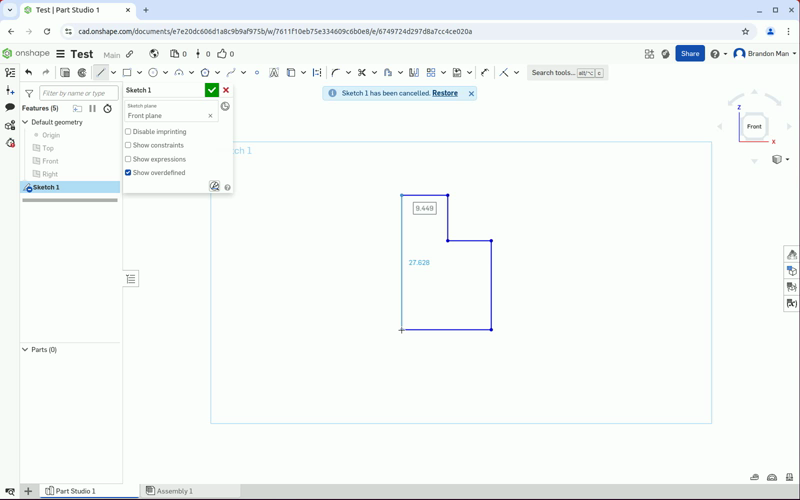
key(esc)
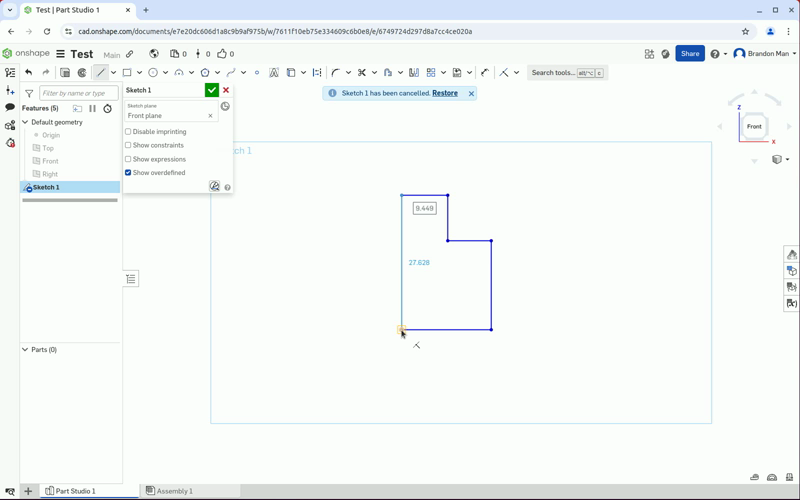
mouse_move(436, 296)
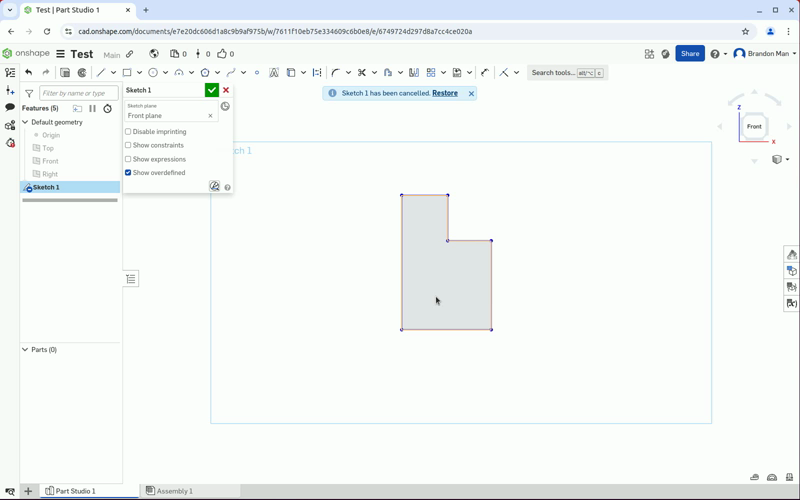
click(436, 296)
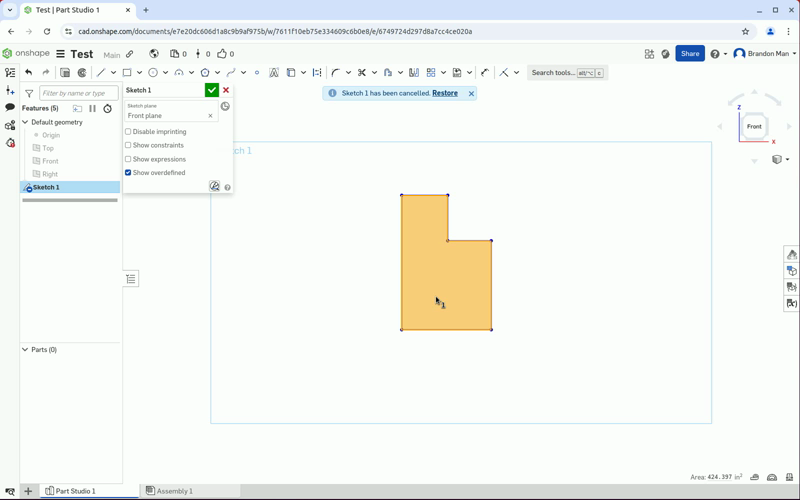
mouse_move(73, 352)
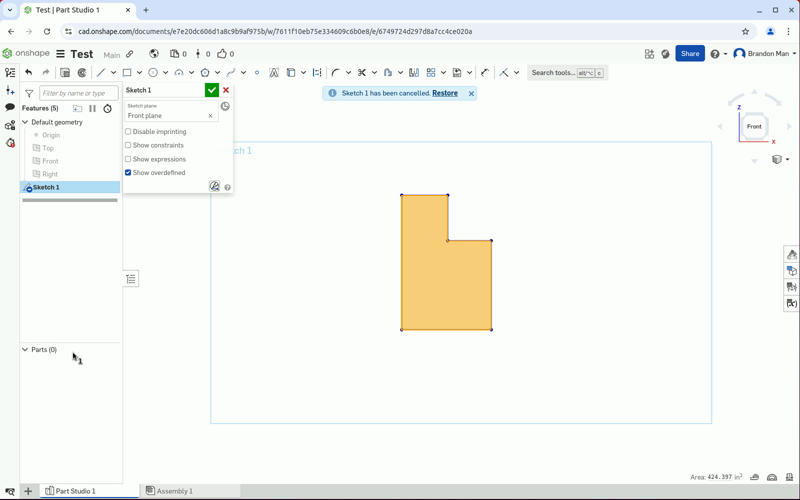
key(shift+y)
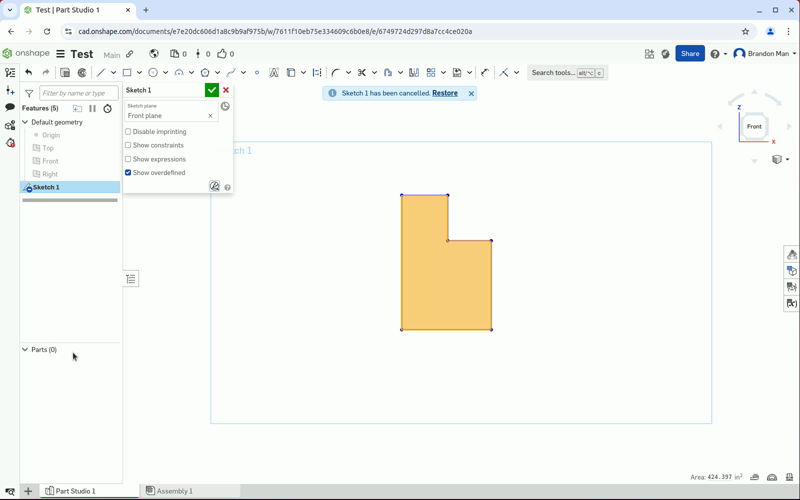
key(shift+e)
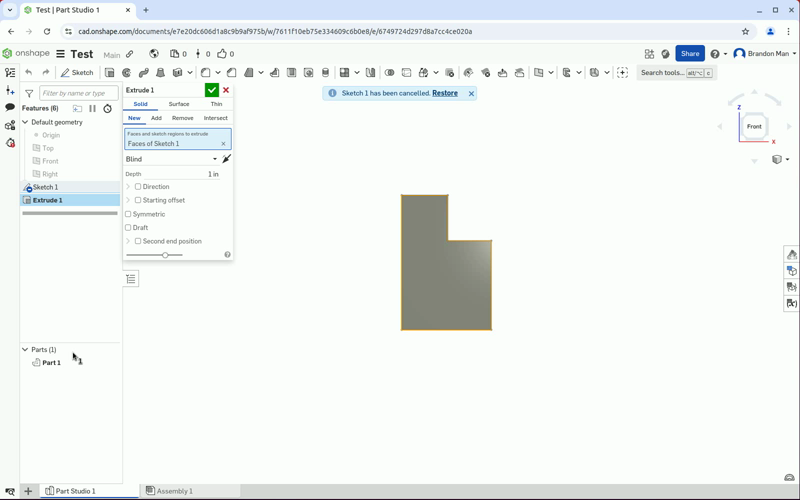
mouse_move(143, 106)
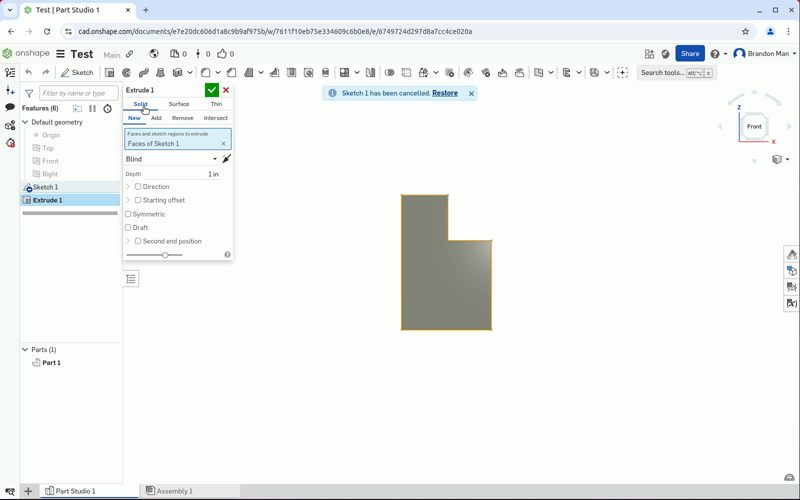
click(143, 106)
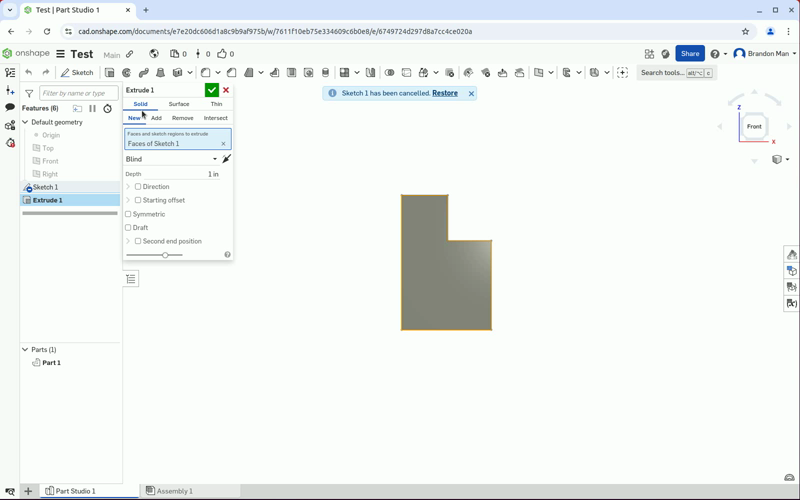
mouse_move(137, 120)
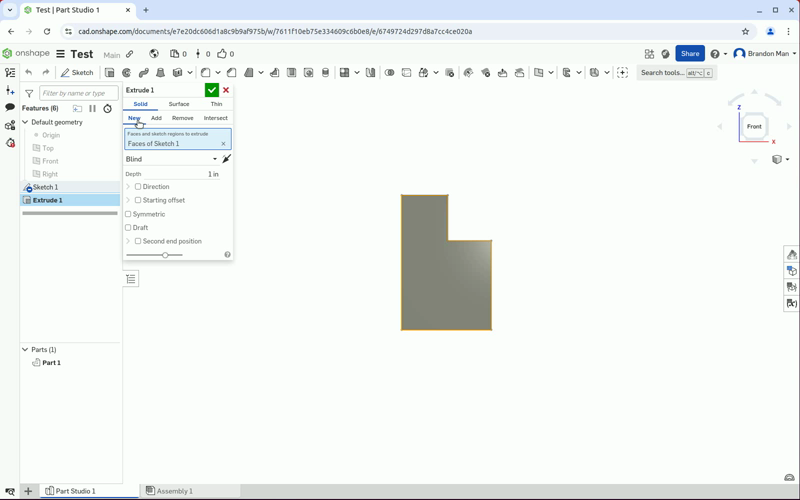
click(137, 120)
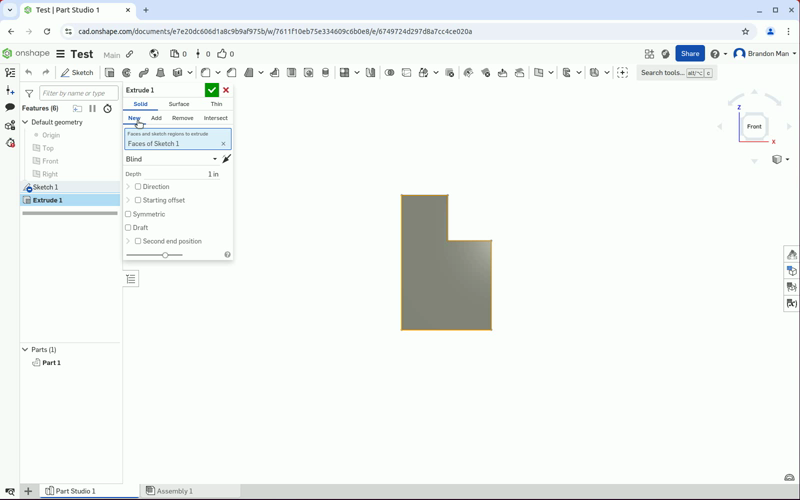
key(tab, 4)
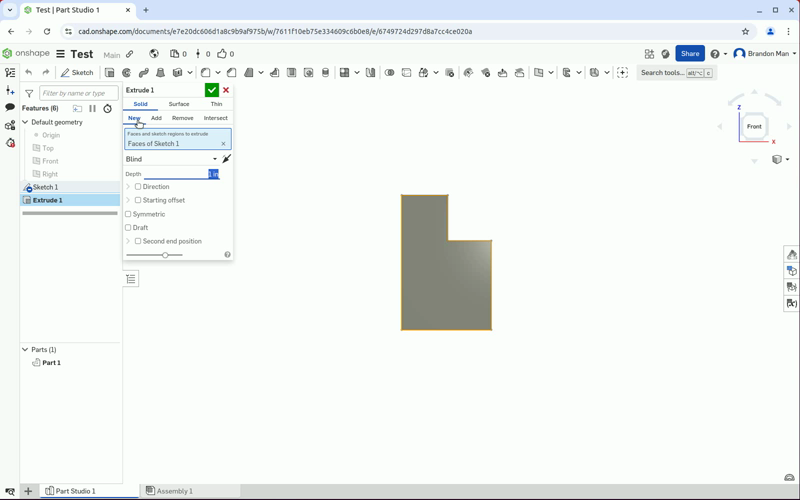
text(11.554)
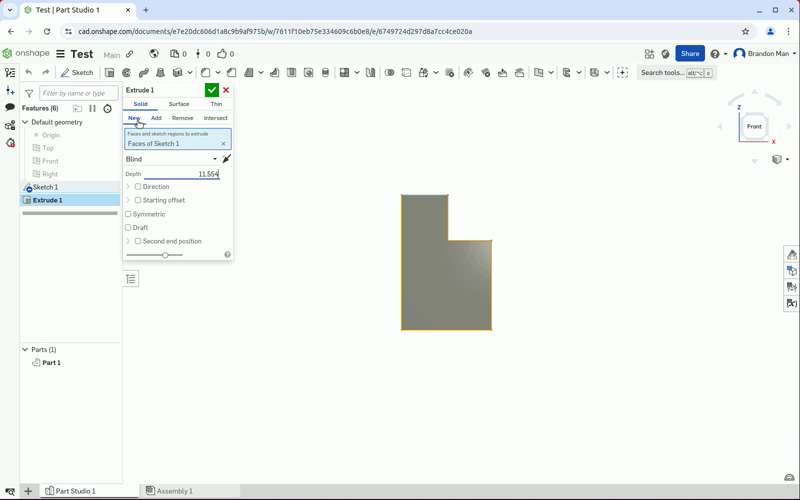
key(enter)
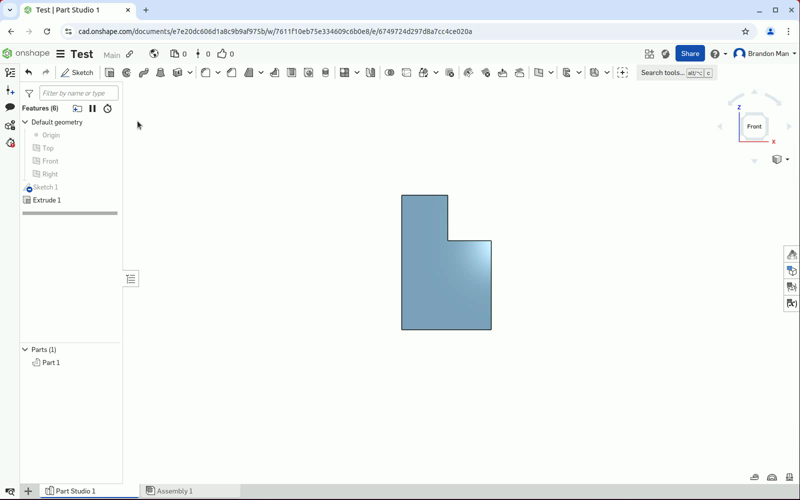
key(shift+h)
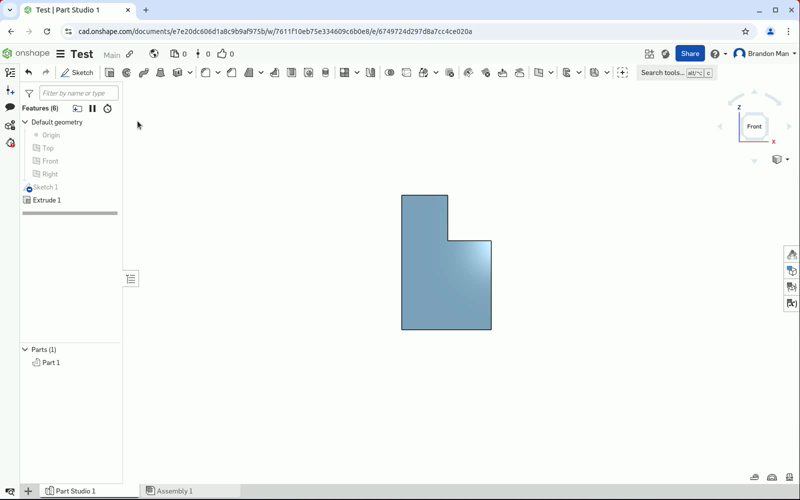
key(shift+h)
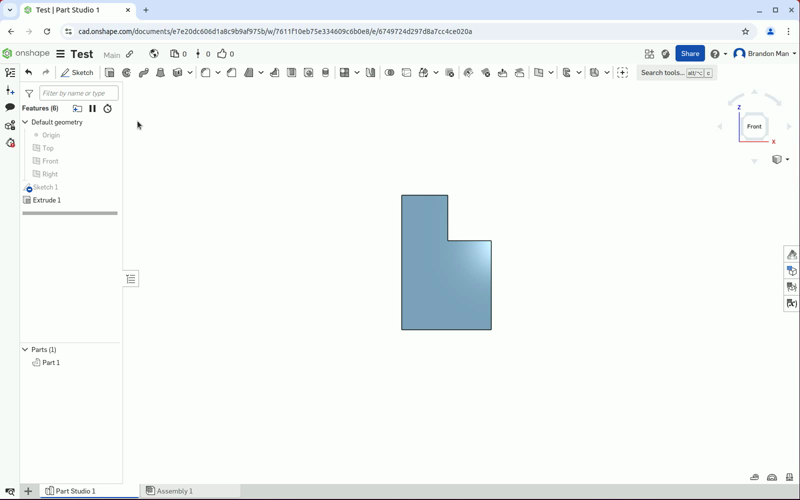
mouse_move(73, 189)
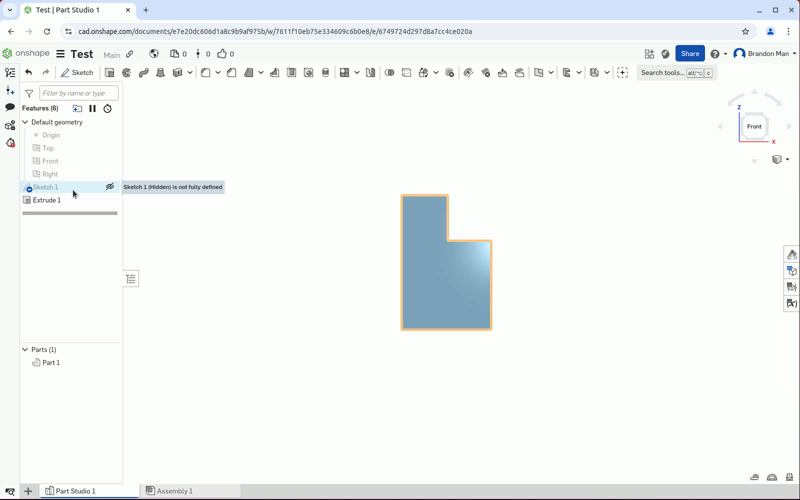
click(73, 189)
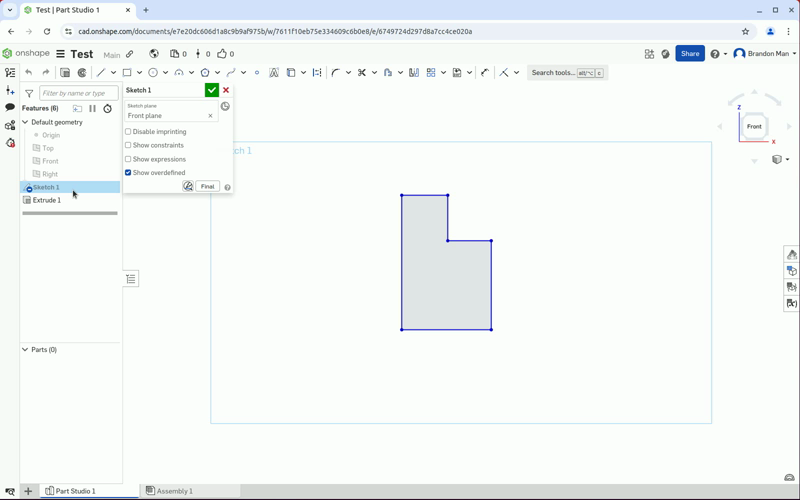
mouse_move(229, 92)
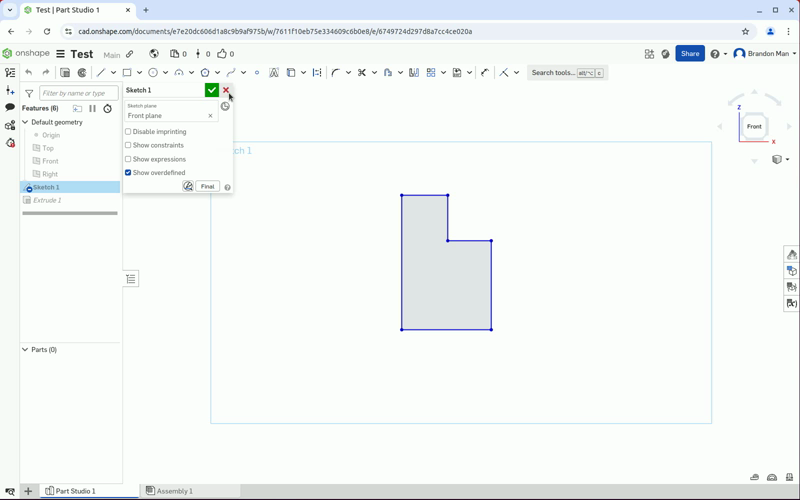
click(229, 92)
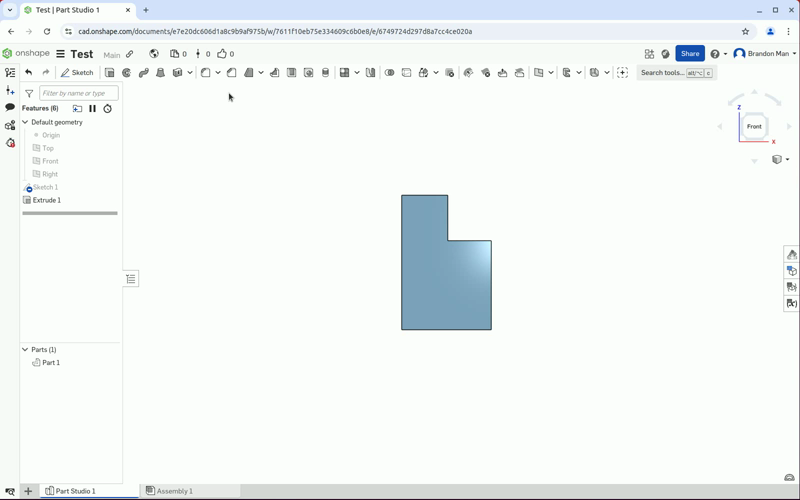
mouse_move(541, 75)
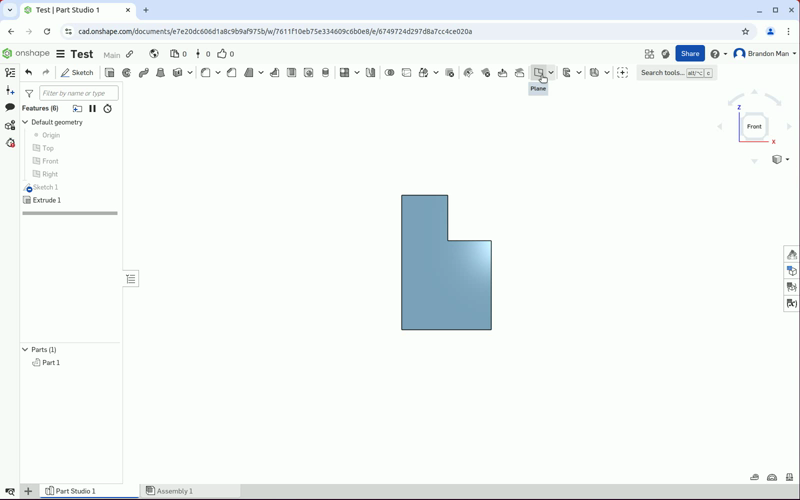
click(541, 75)
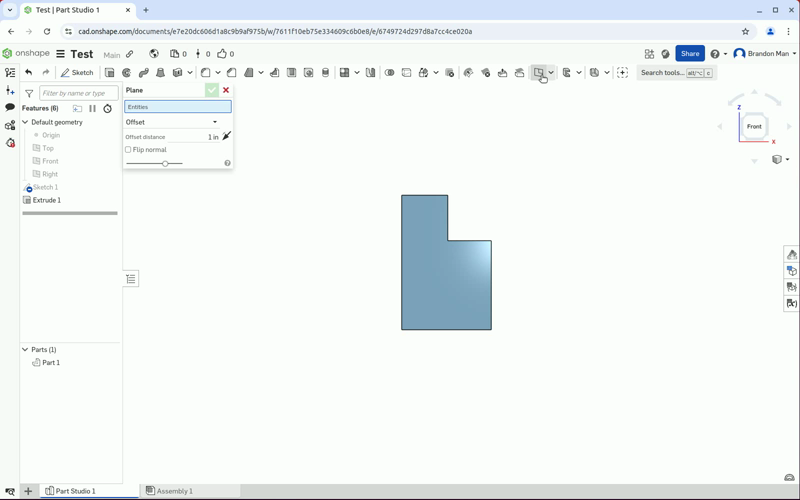
mouse_move(73, 163)
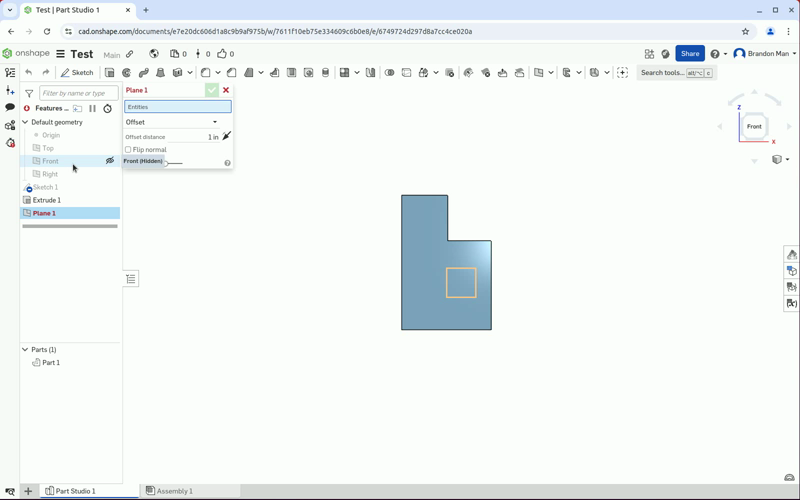
click(73, 163)
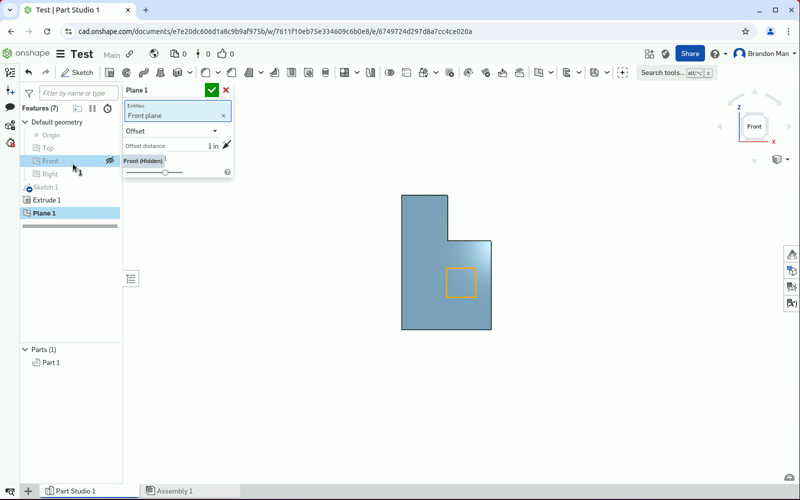
key(tab, 2)
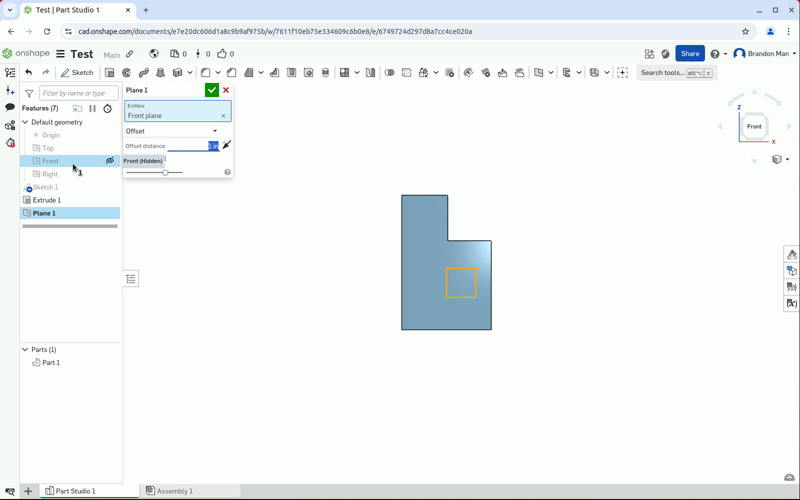
text(11.554)
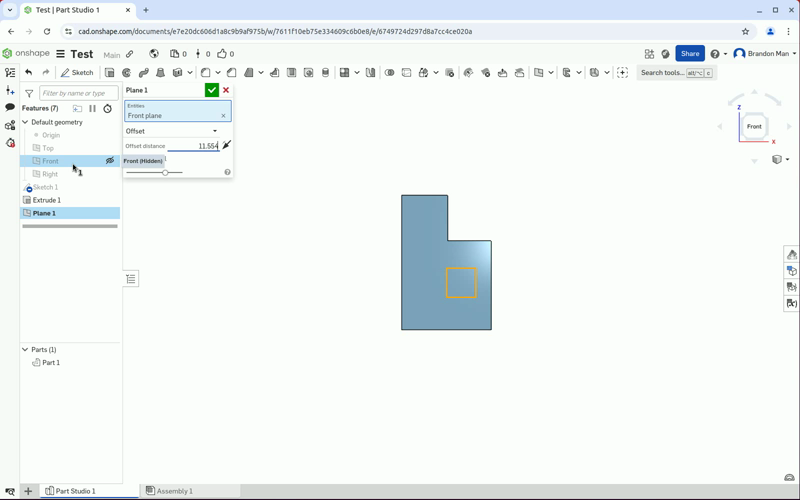
key(enter, 2)
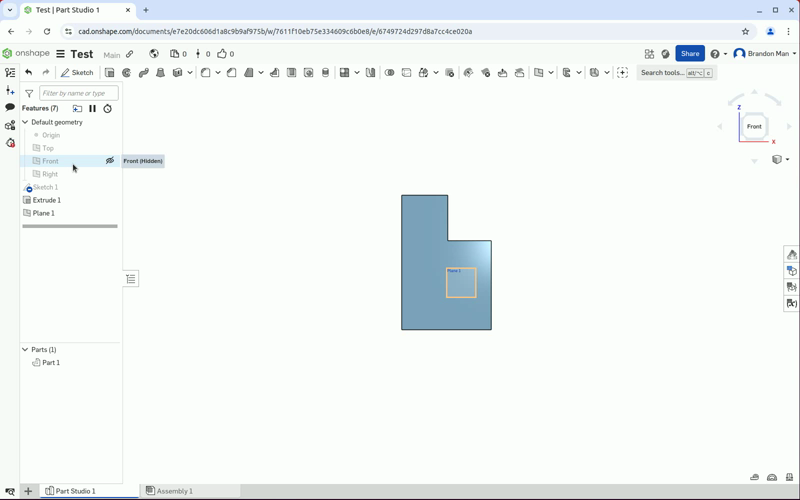
key(shift+s)
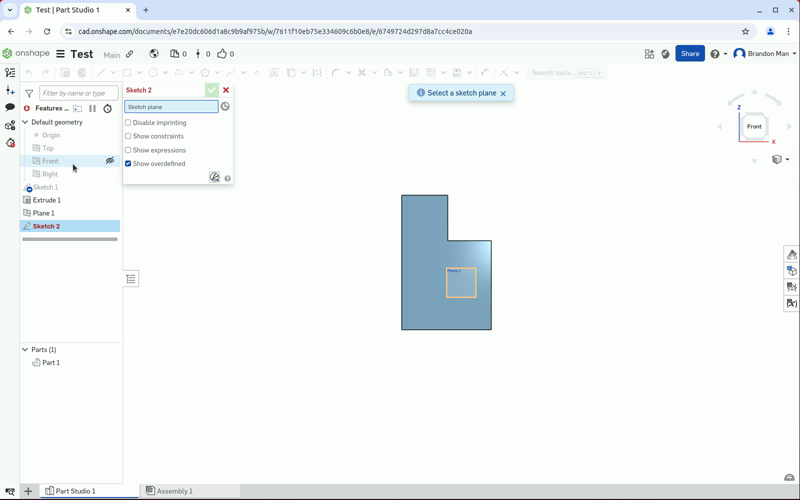
mouse_move(73, 215)
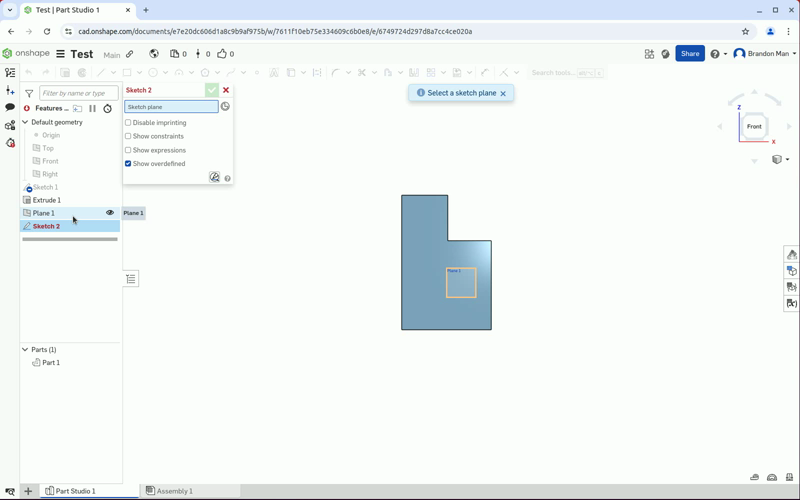
click(73, 215)
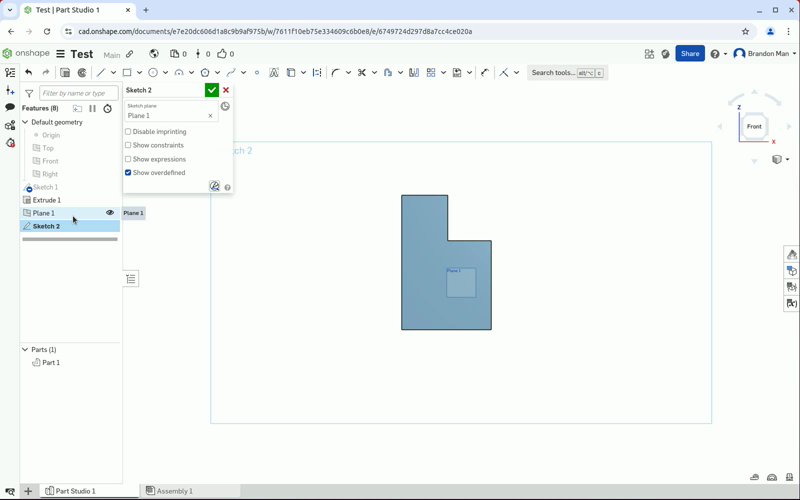
mouse_move(73, 352)
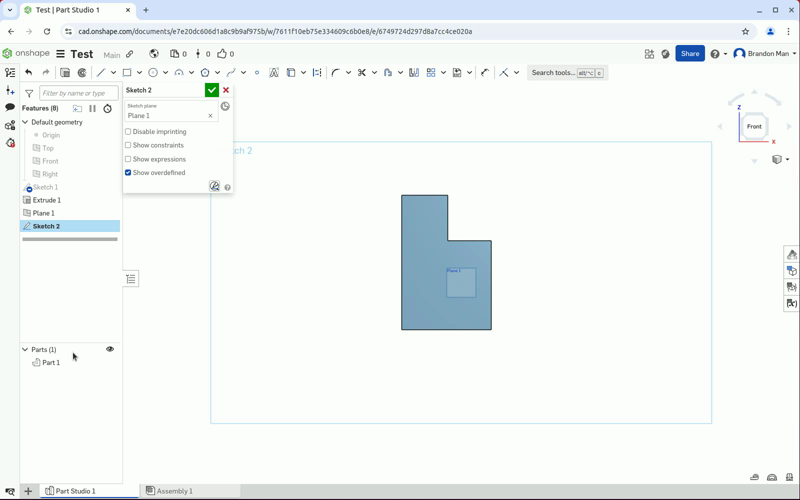
key(y)
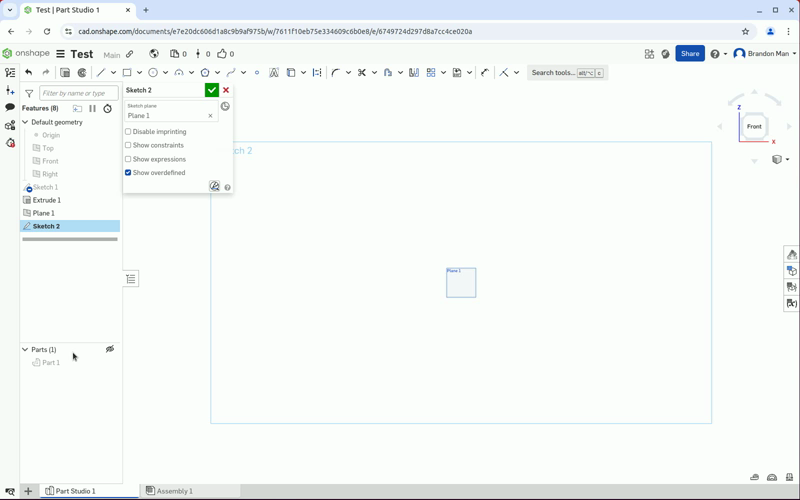
key(l)
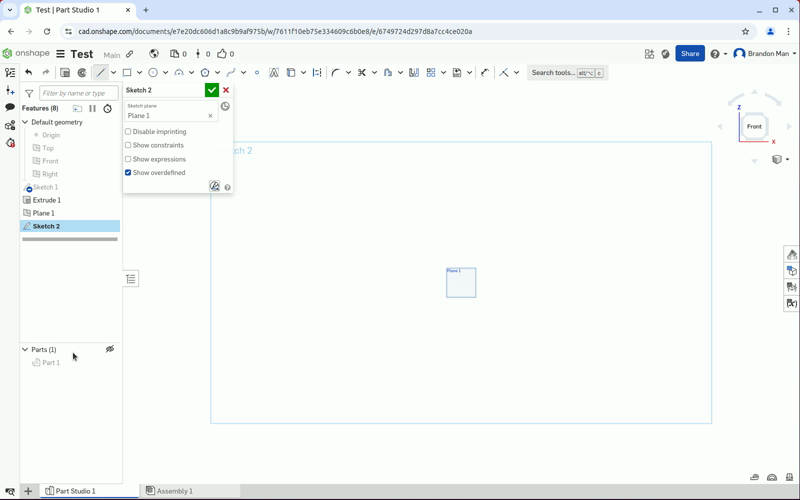
key_down(shift)
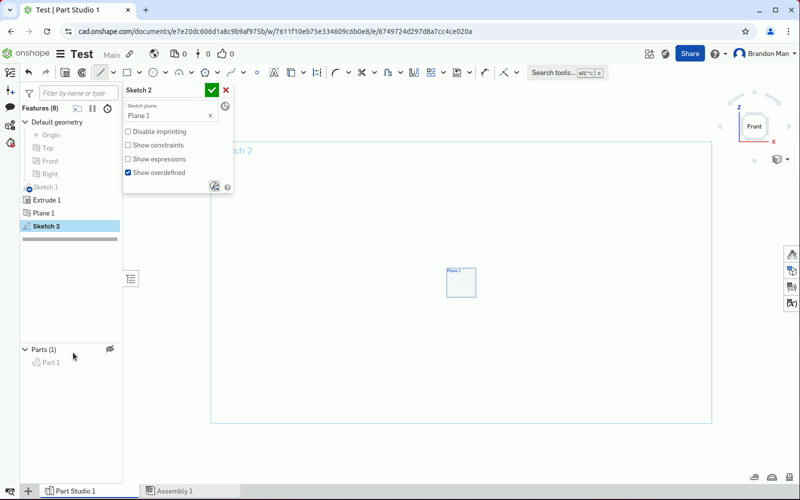
mouse_move(401, 240)
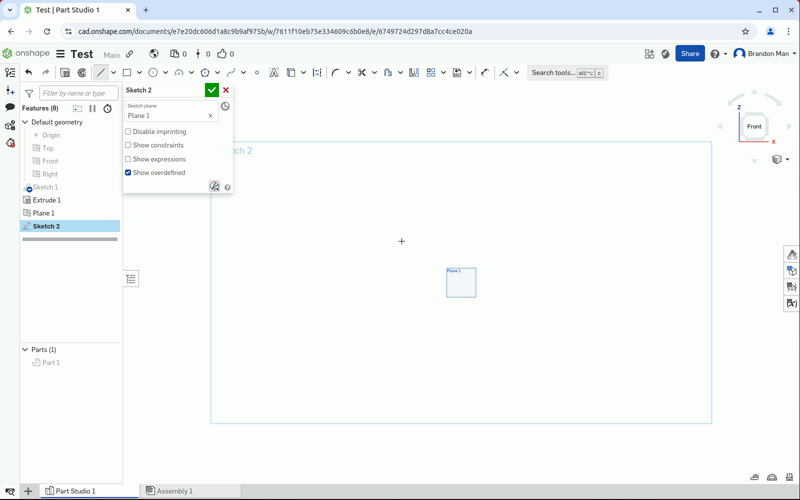
click(401, 240)
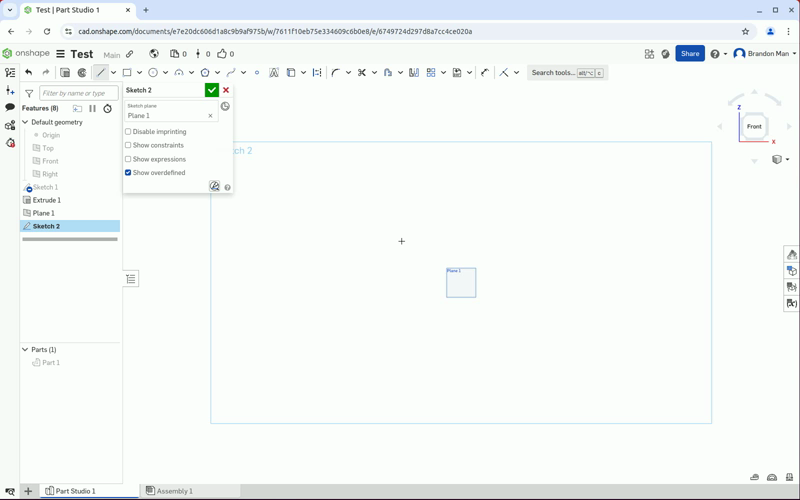
key_up(shift)
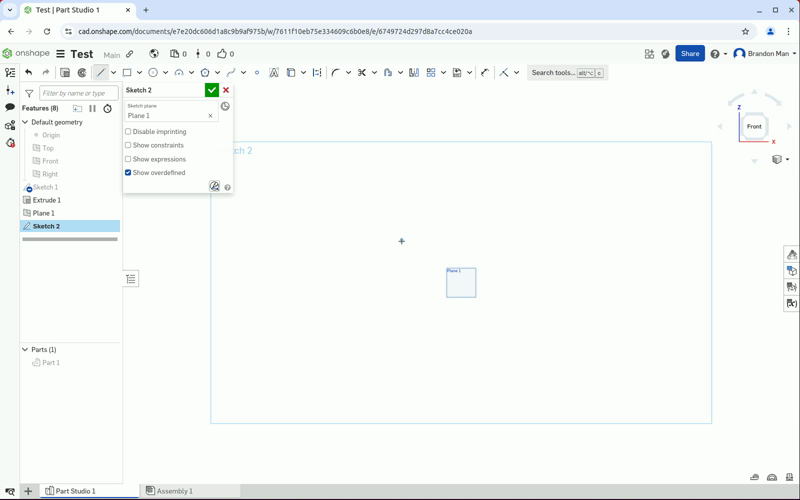
key_down(shift)
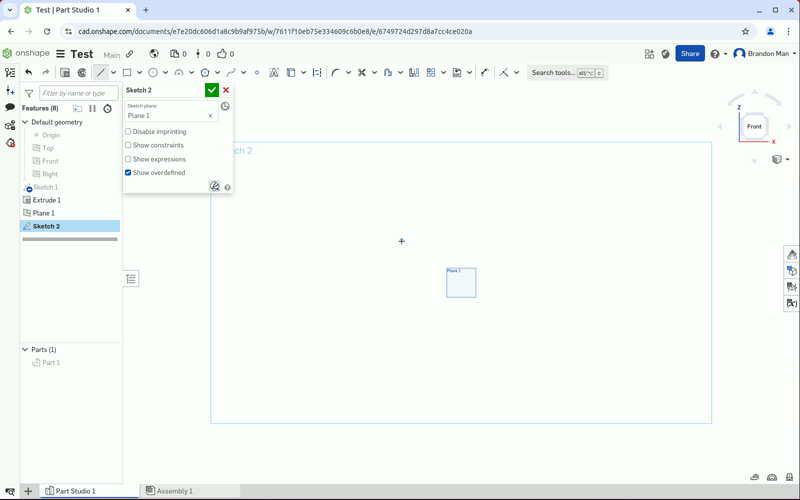
mouse_move(431, 240)
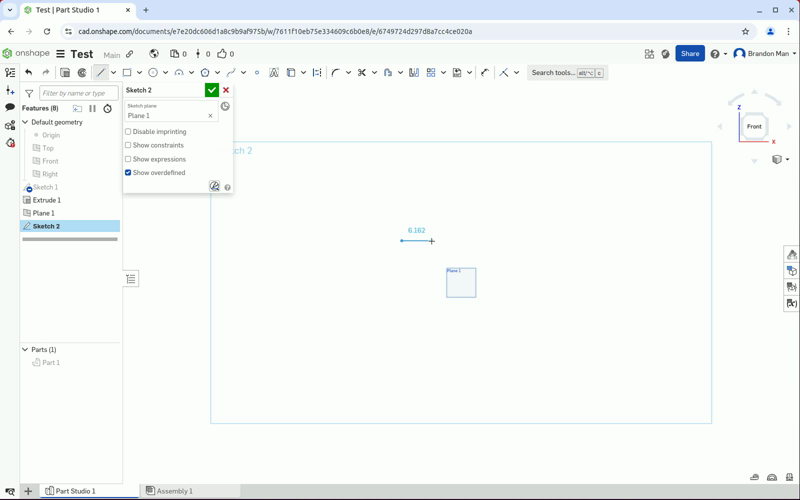
mouse_move(447, 240)
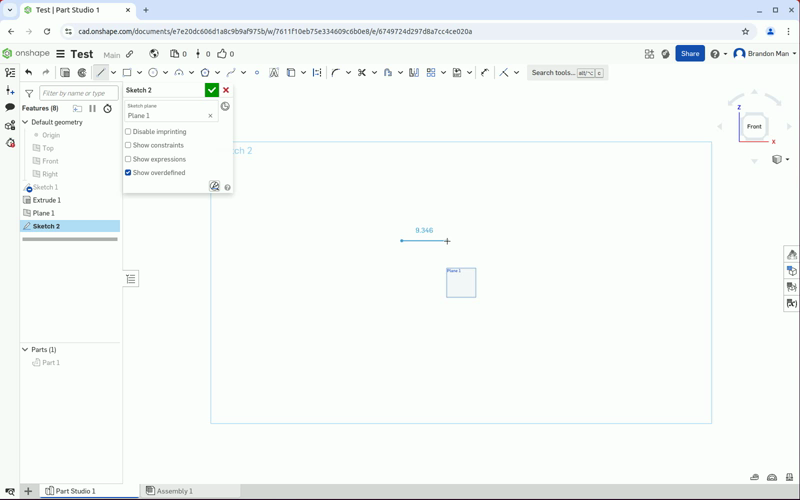
click(447, 240)
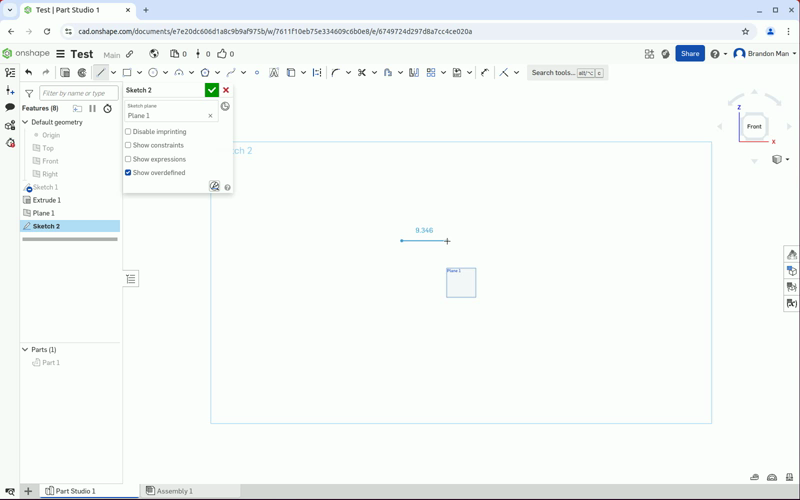
key_up(shift)
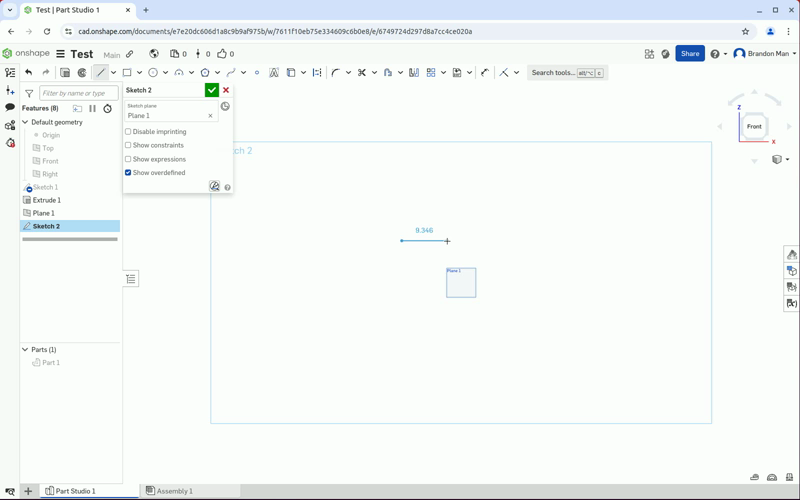
key_down(shift)
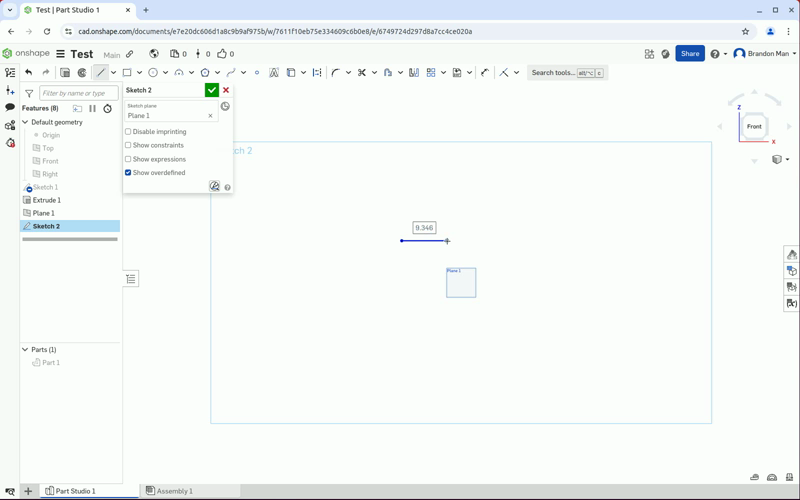
mouse_move(477, 240)
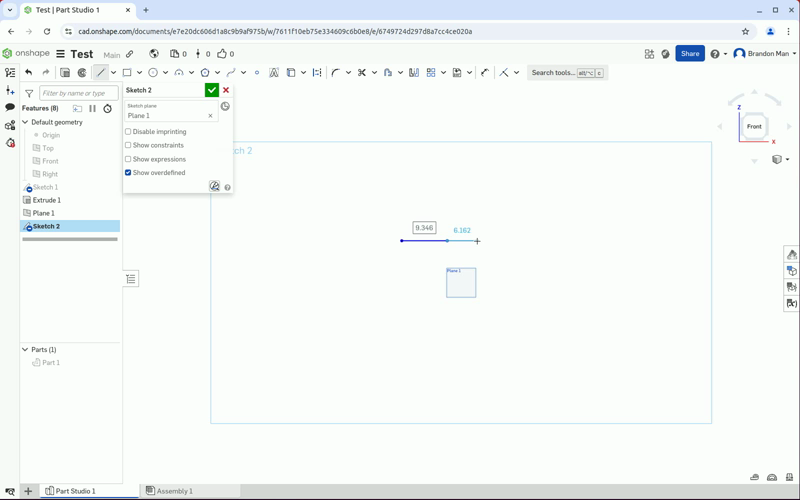
mouse_move(447, 195)
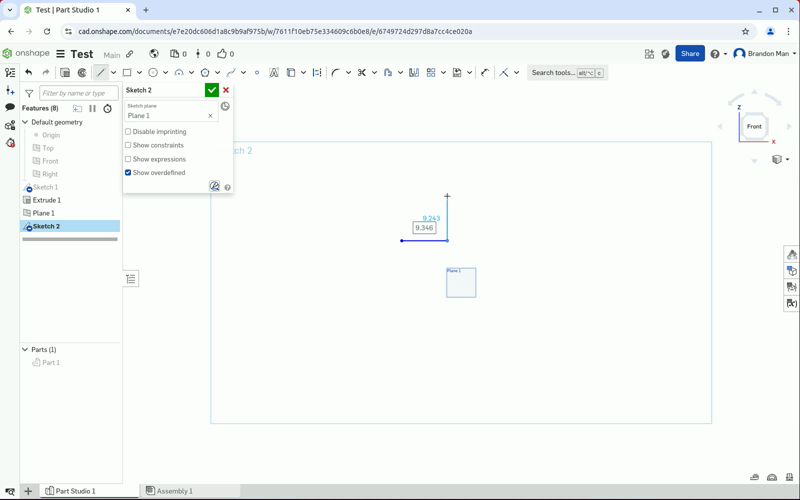
click(447, 195)
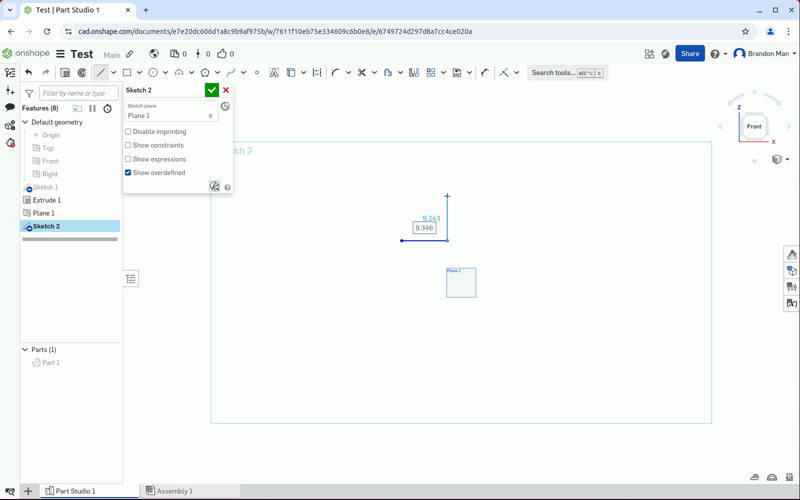
key_up(shift)
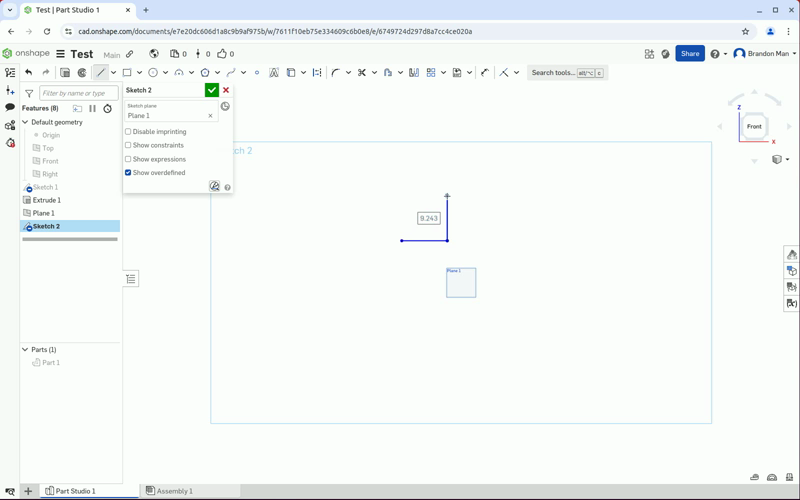
key_down(shift)
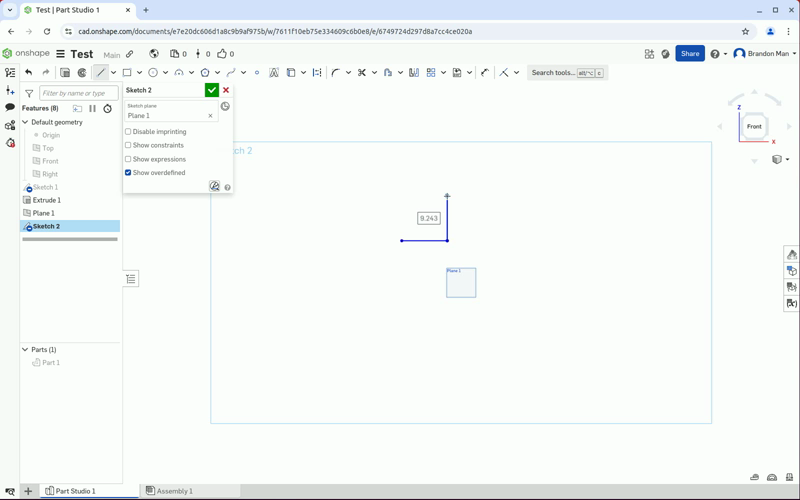
mouse_move(477, 195)
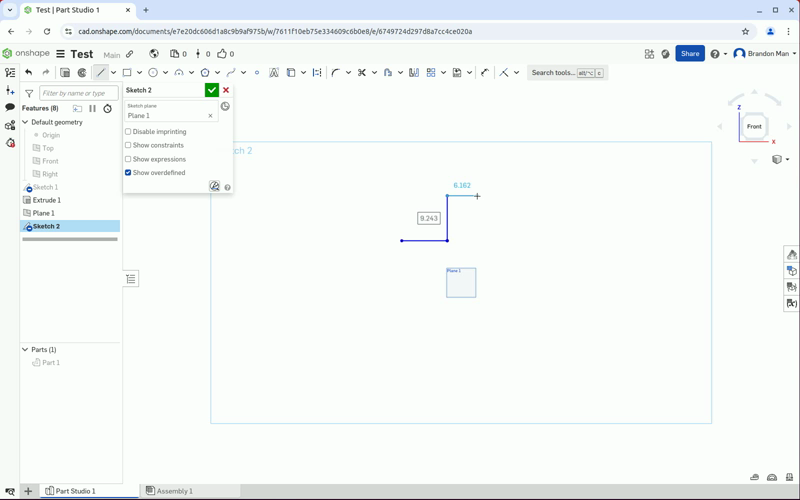
mouse_move(401, 195)
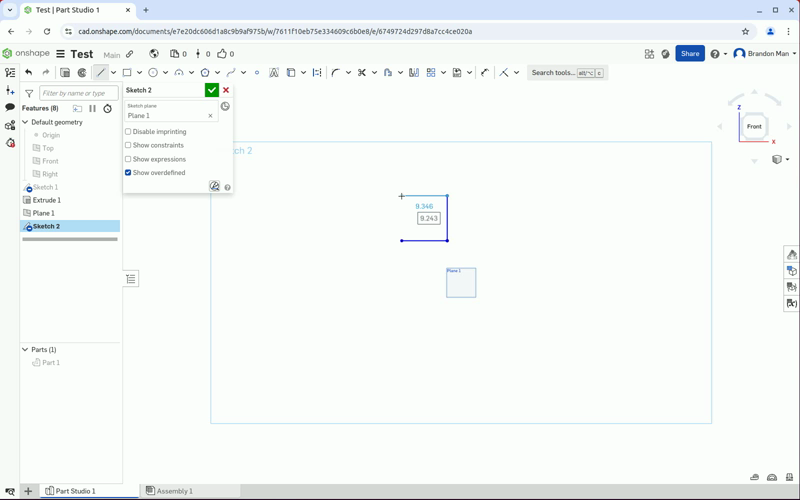
click(401, 195)
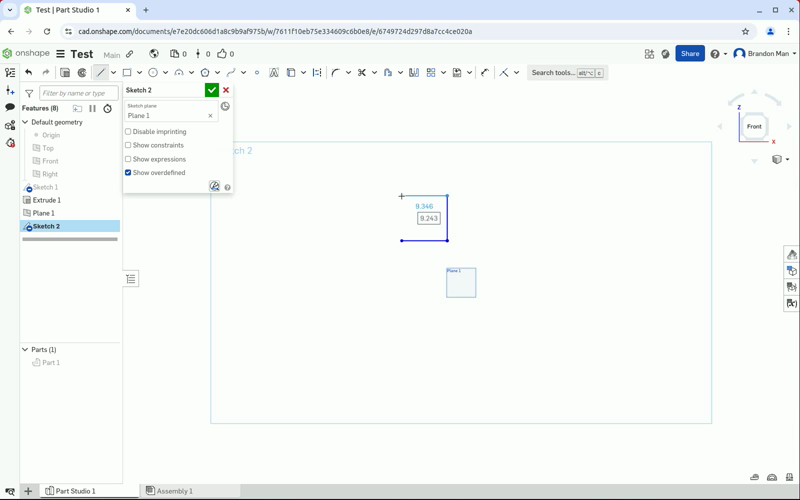
key_up(shift)
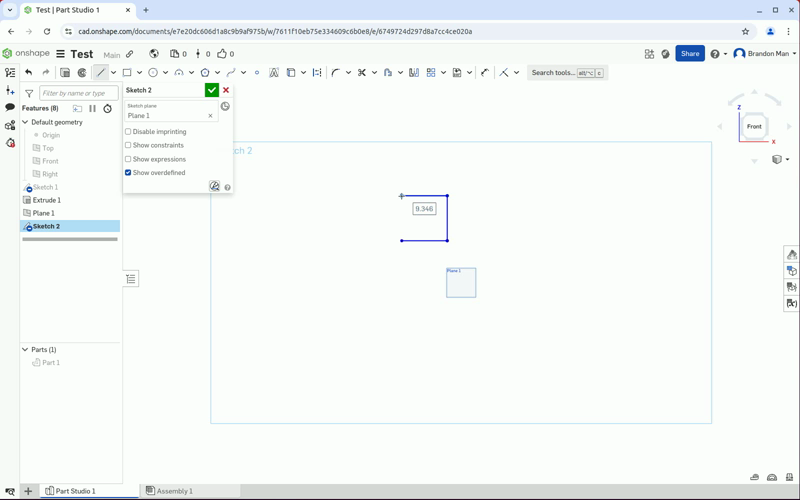
mouse_move(431, 195)
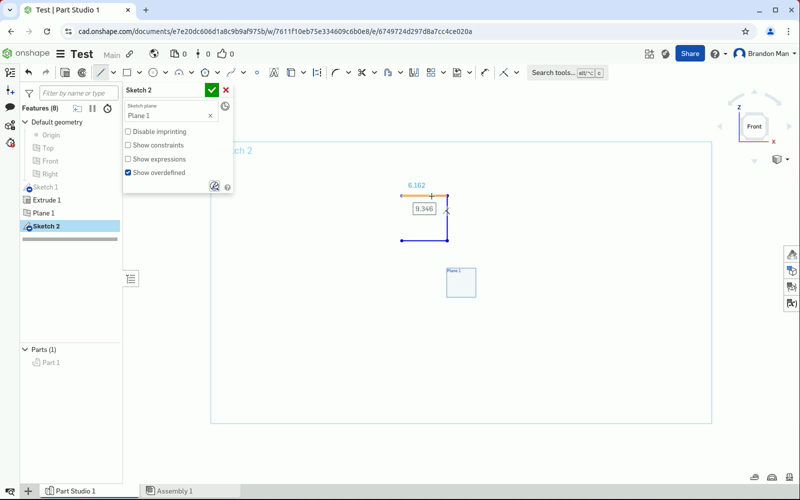
key_down(shift)
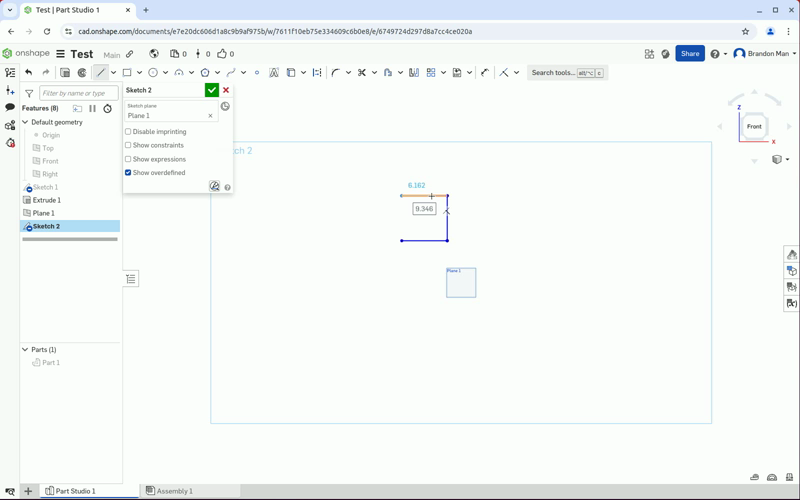
mouse_move(401, 240)
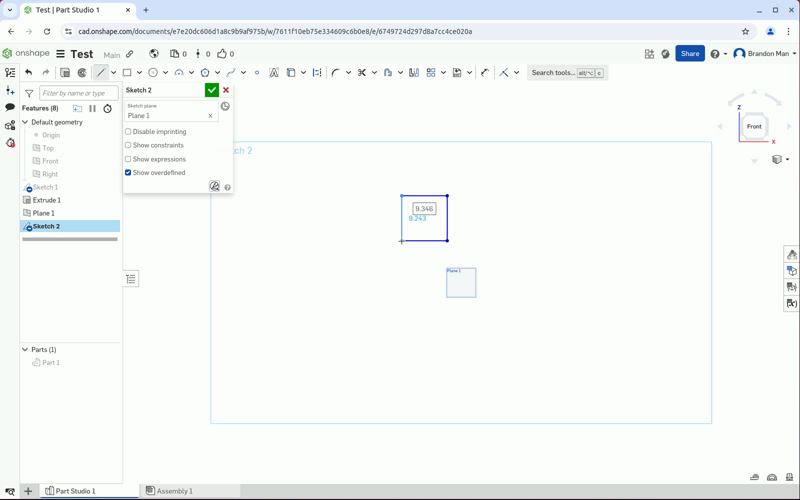
key_up(shift)
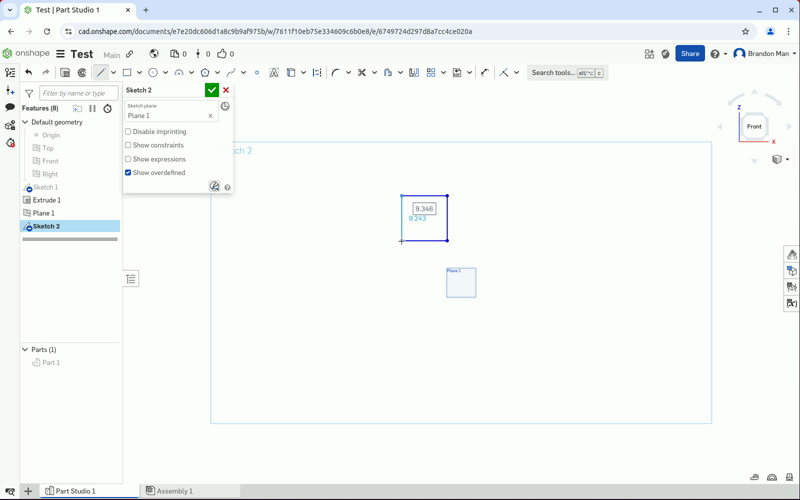
click(401, 240)
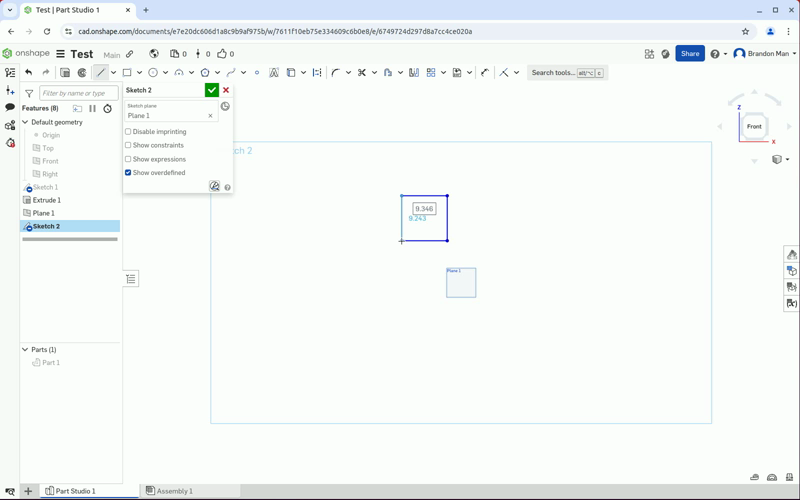
key(esc)
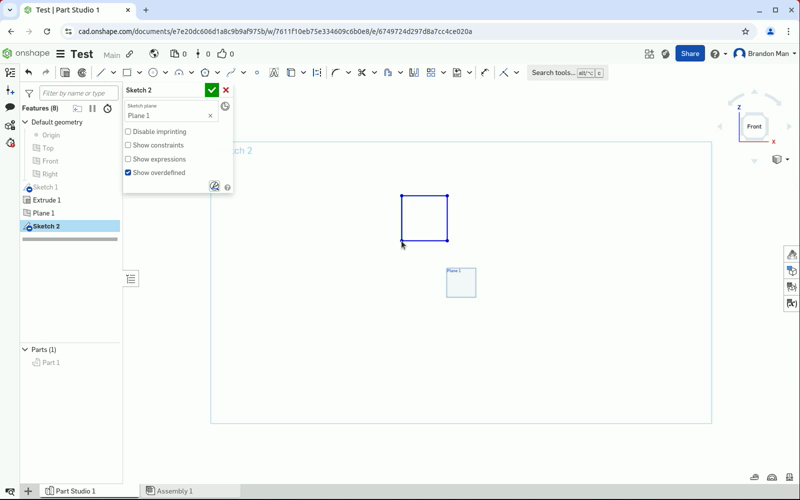
mouse_move(439, 230)
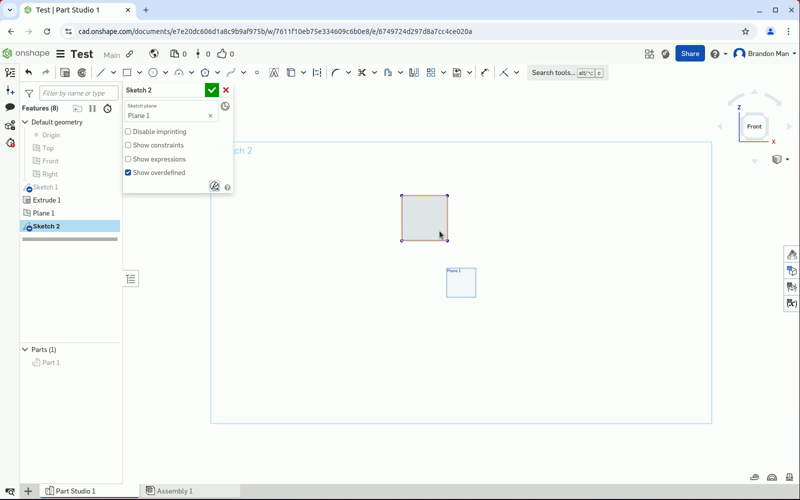
click(439, 230)
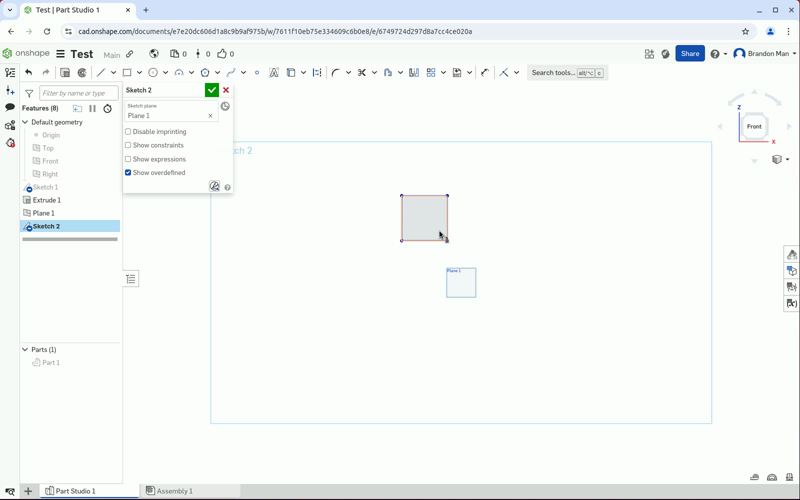
mouse_move(73, 352)
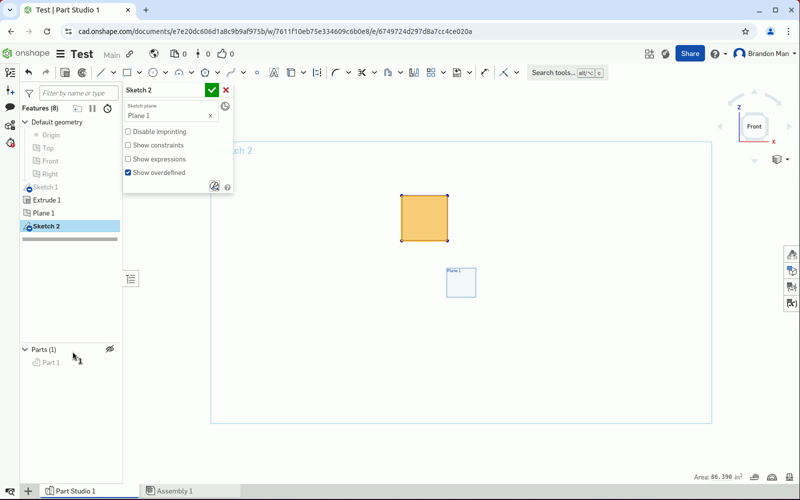
key(shift+y)
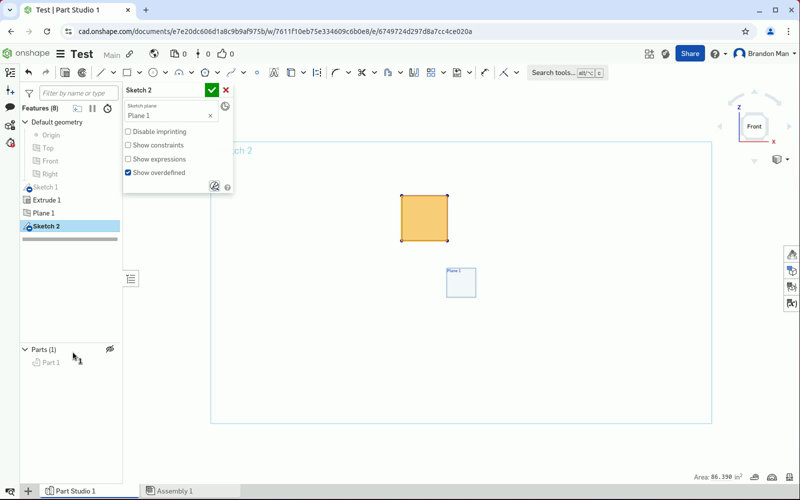
key(shift+e)
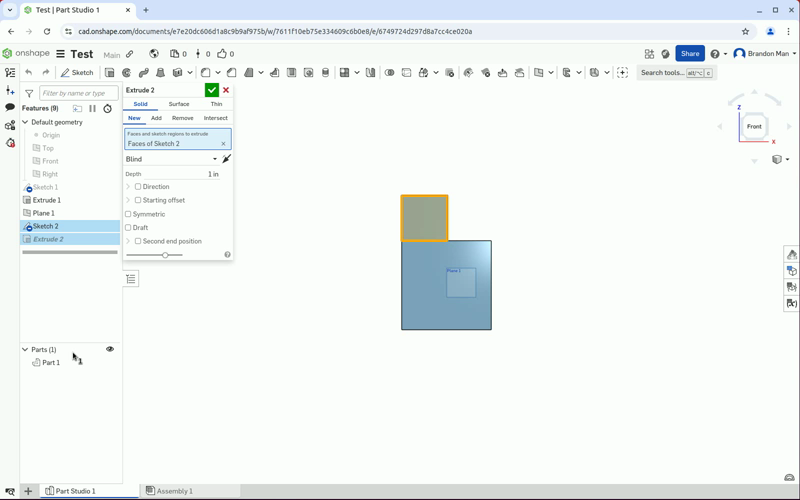
mouse_move(143, 106)
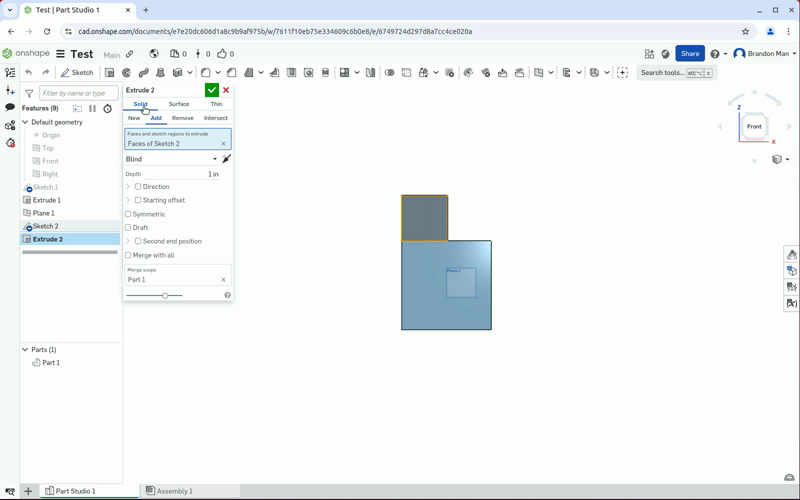
click(143, 106)
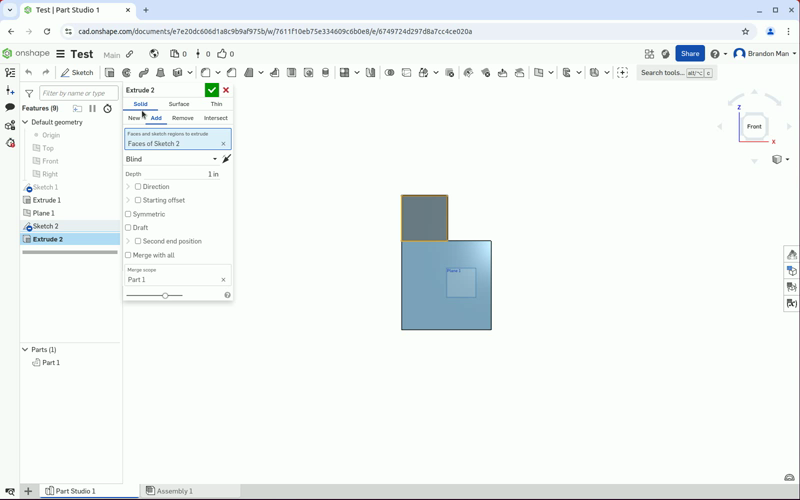
mouse_move(137, 120)
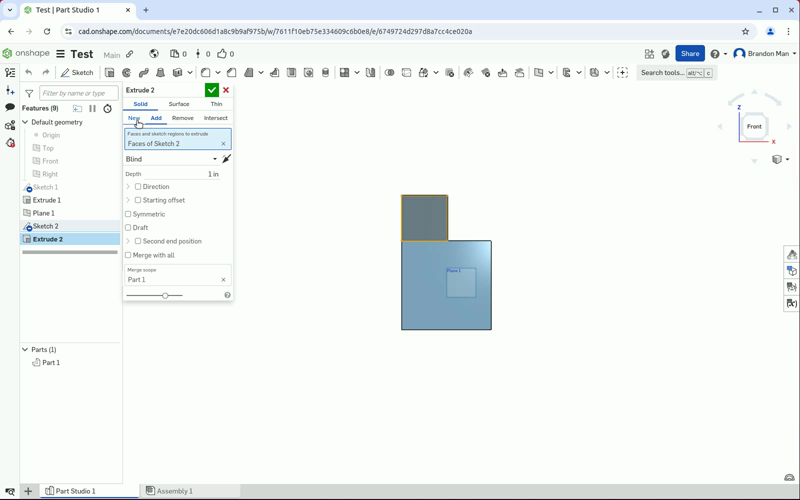
click(137, 120)
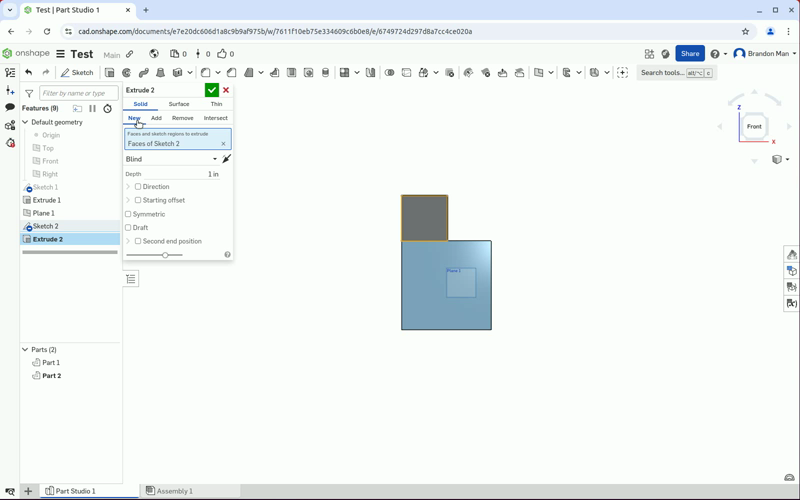
key(tab, 4)
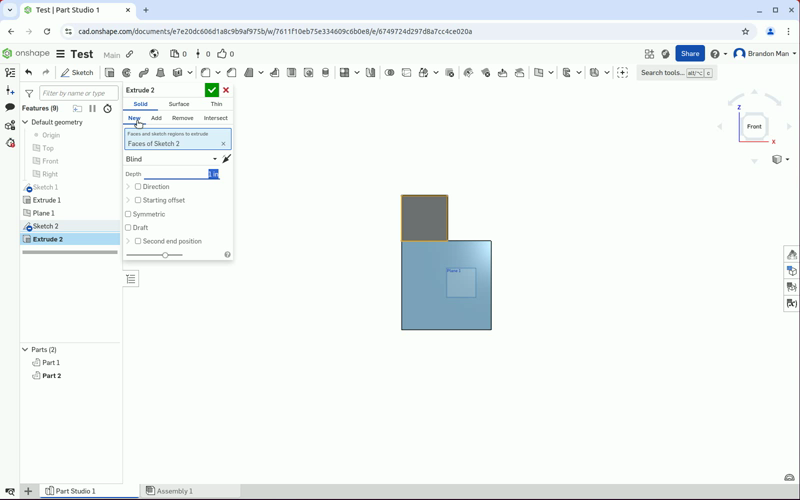
text(11.554)
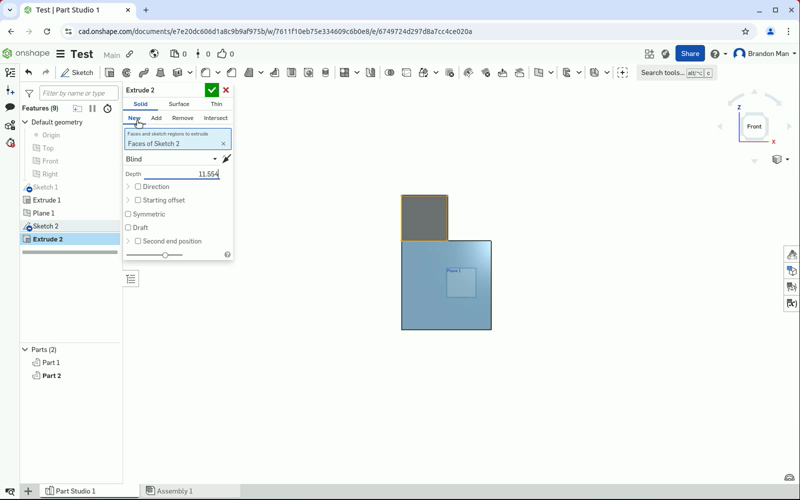
key(enter)
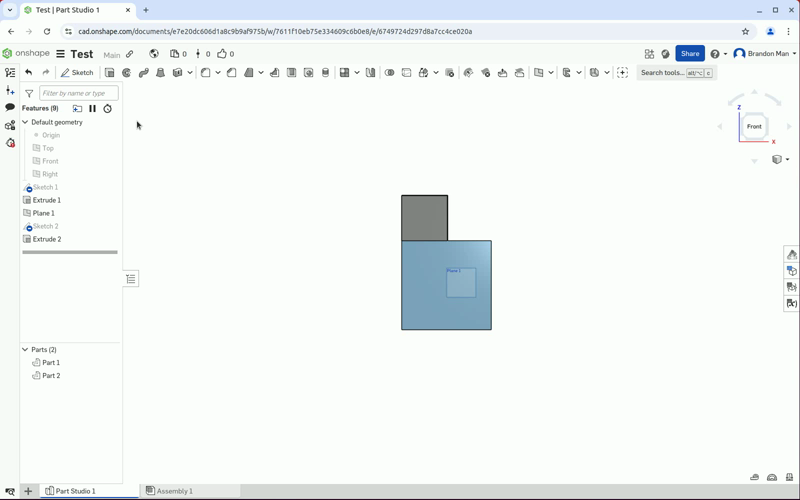
key(shift+h)
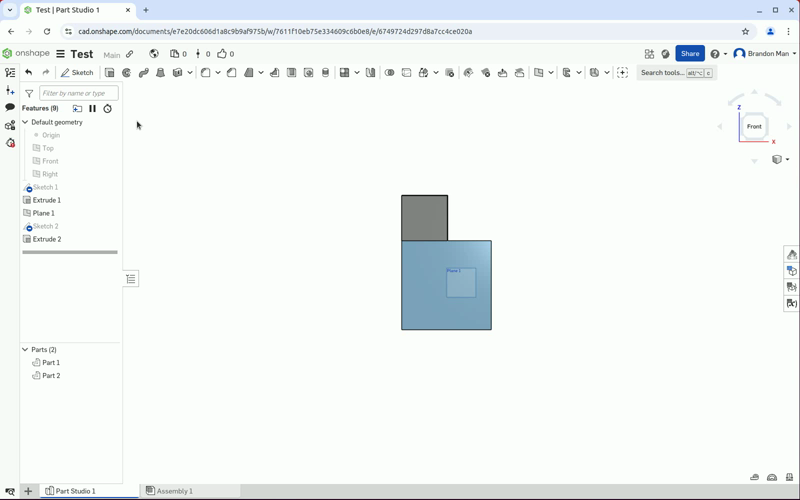
key(shift+h)
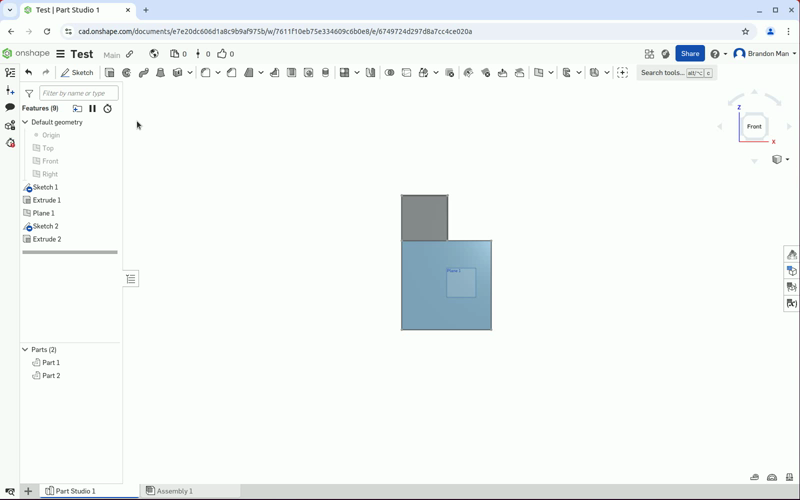
key(shift+7)
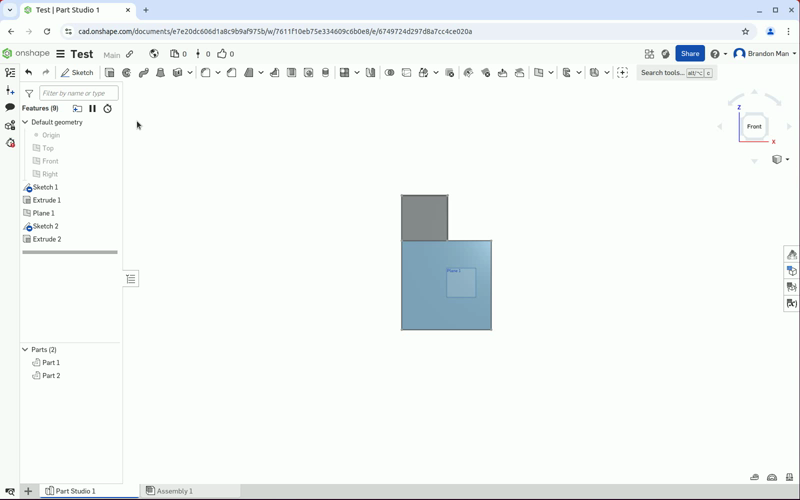
key(left, 2)
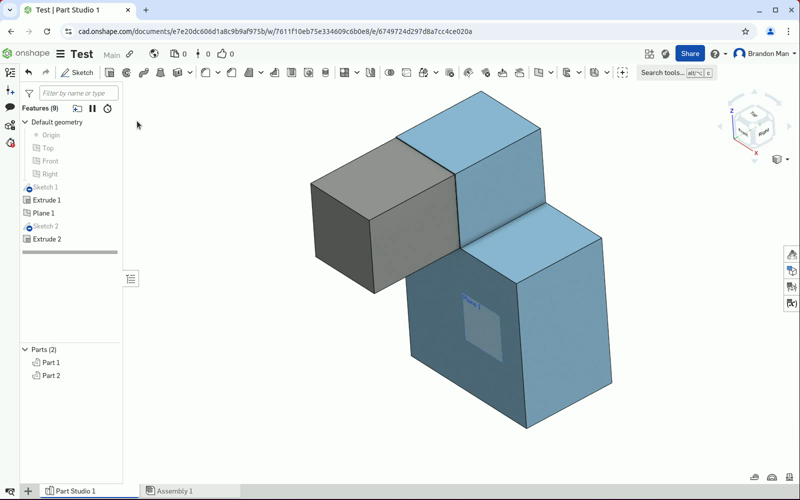
key(down, 2)
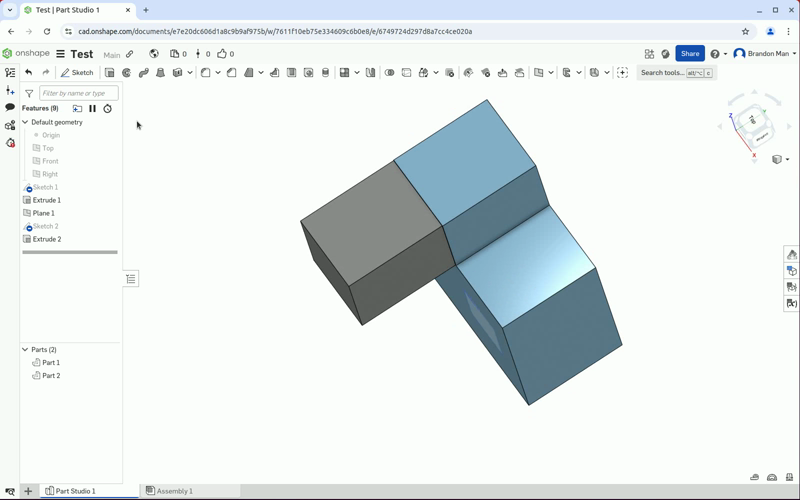
key(up, 2)
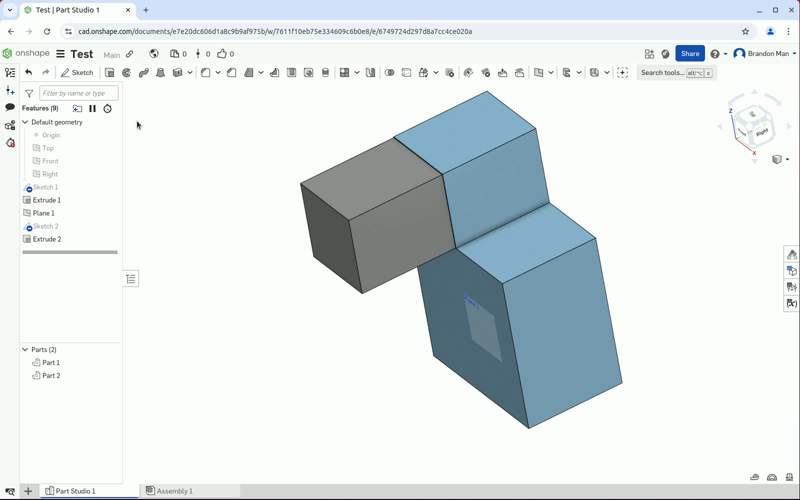
key(right, 2)
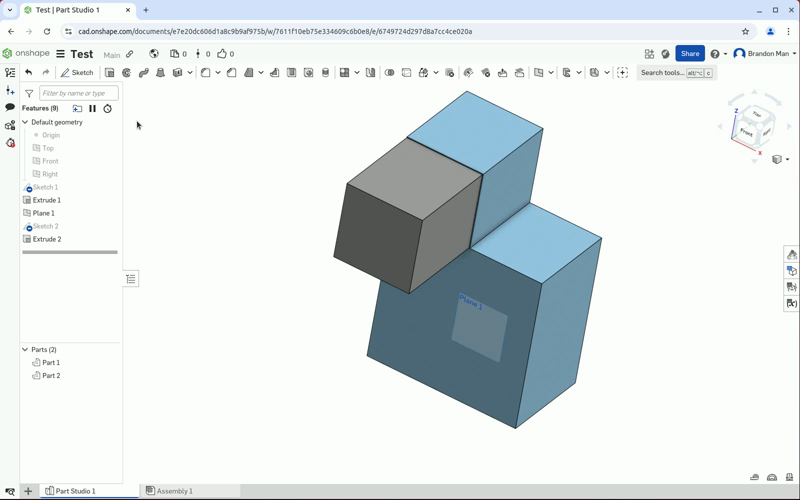
mouse_move(73, 189)
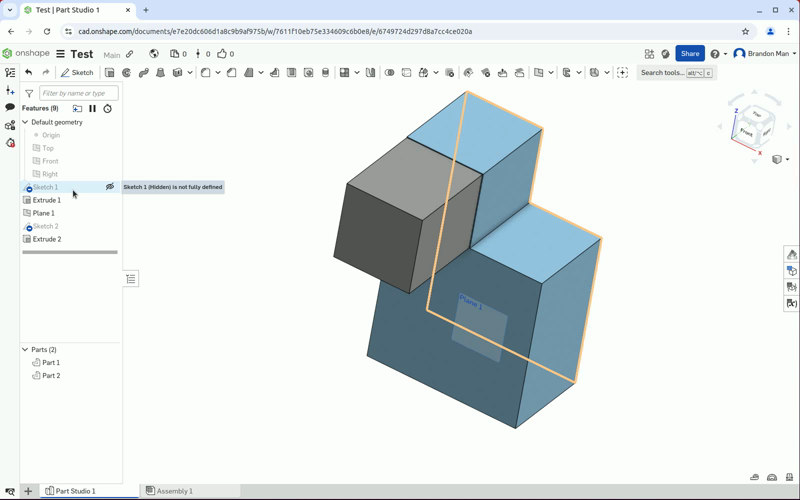
click(73, 189)